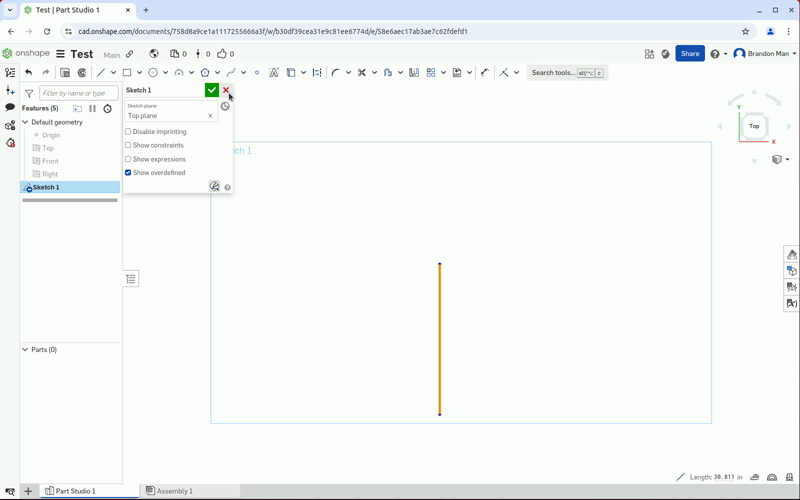
key(shift+h)
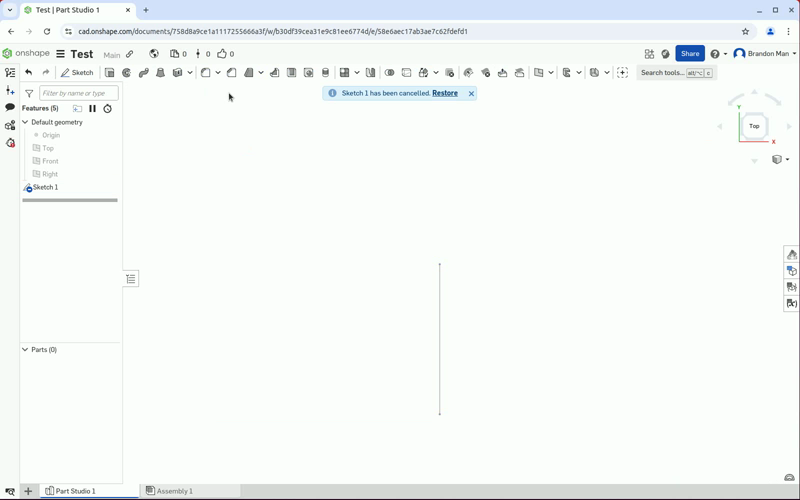
key(shift+s)
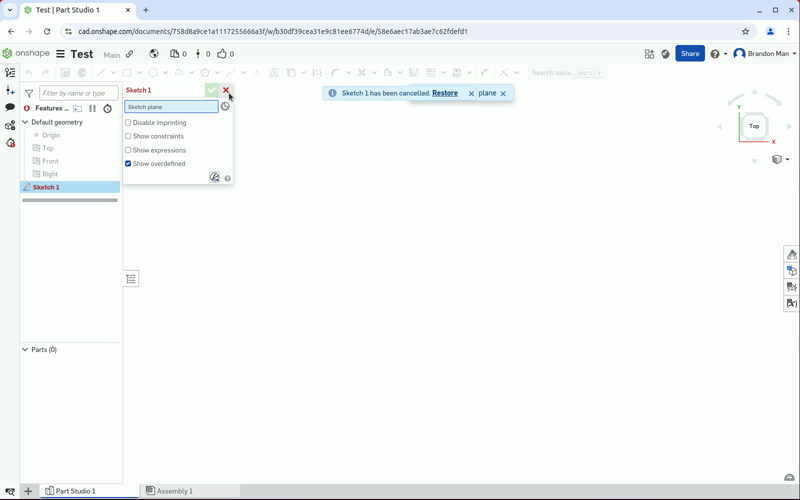
mouse_move(73, 150)
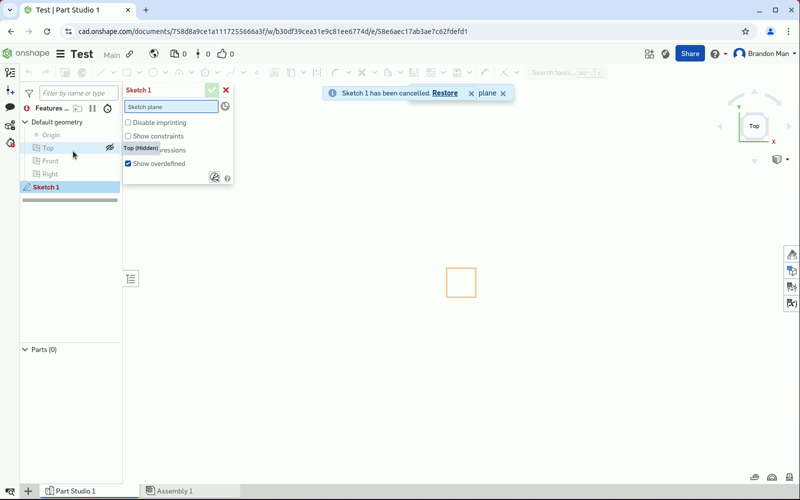
click(73, 150)
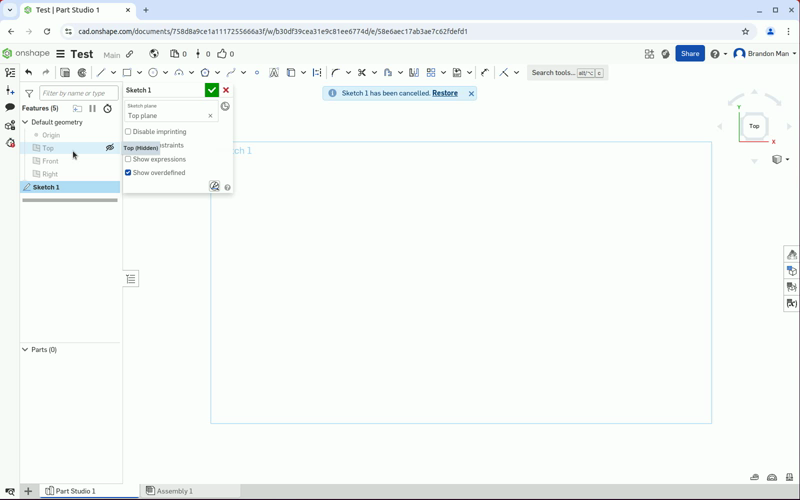
mouse_move(73, 352)
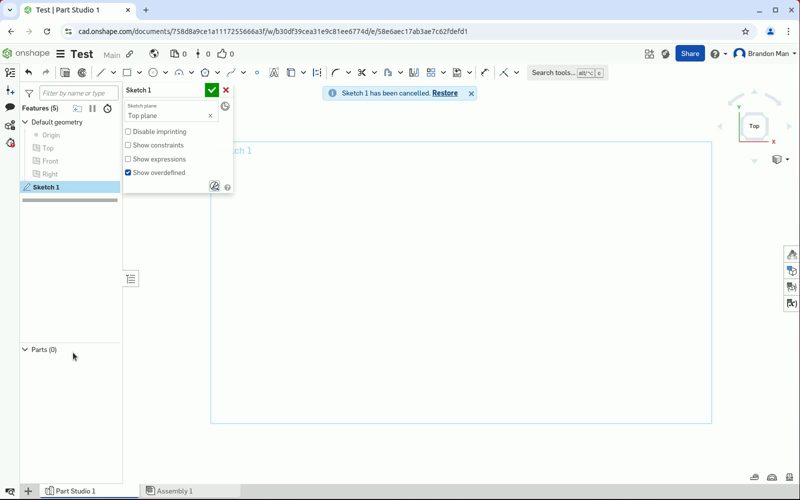
key(y)
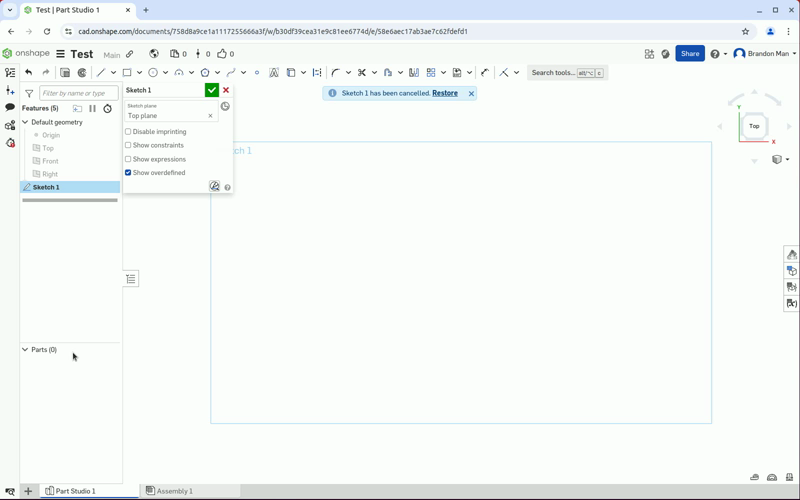
key(l)
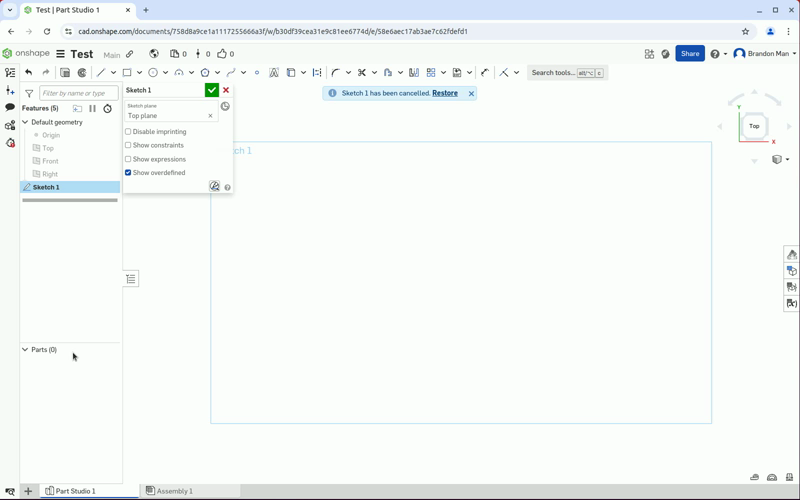
key_down(shift)
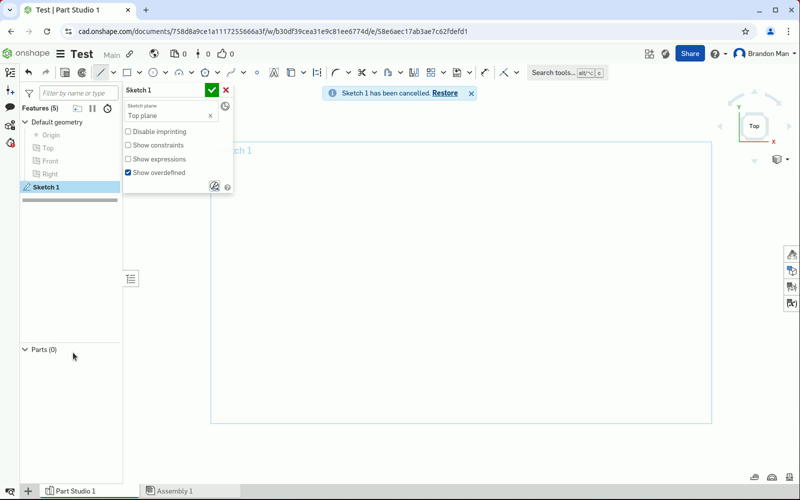
mouse_move(348, 339)
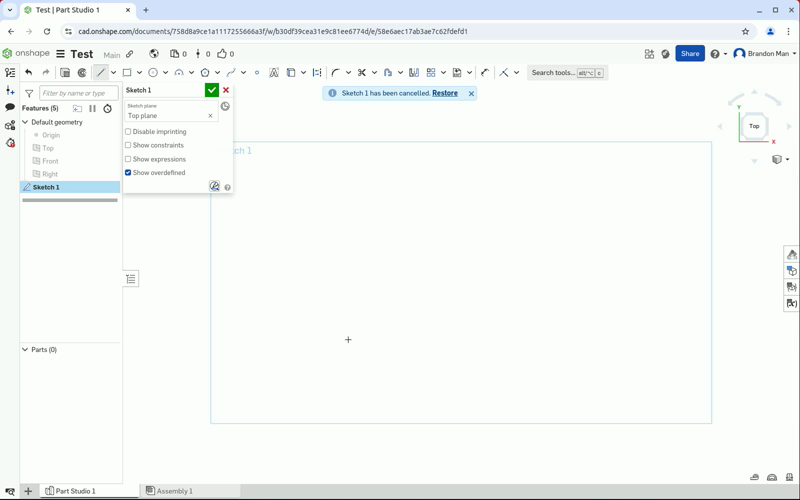
click(348, 339)
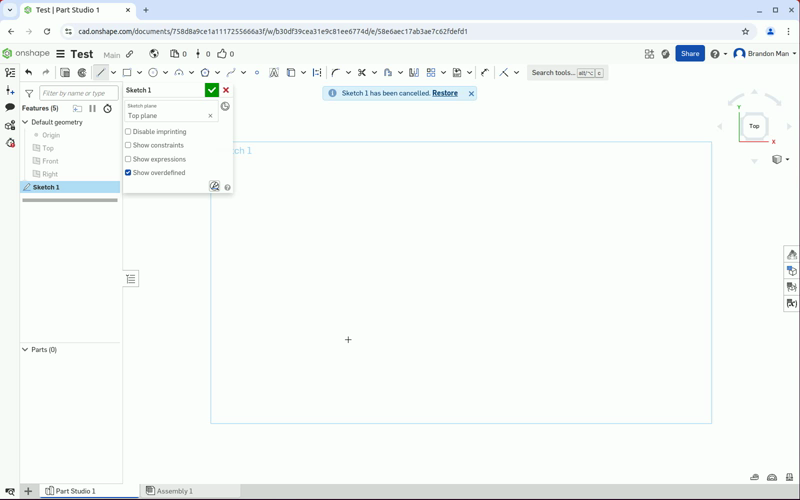
key_up(shift)
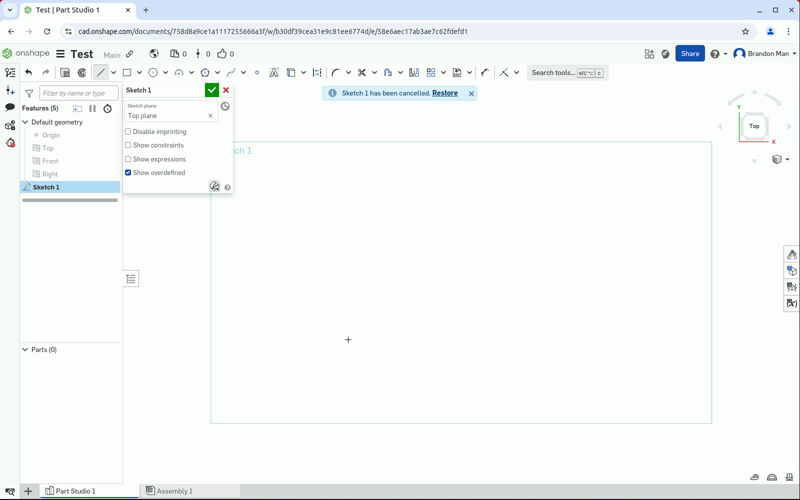
key_down(shift)
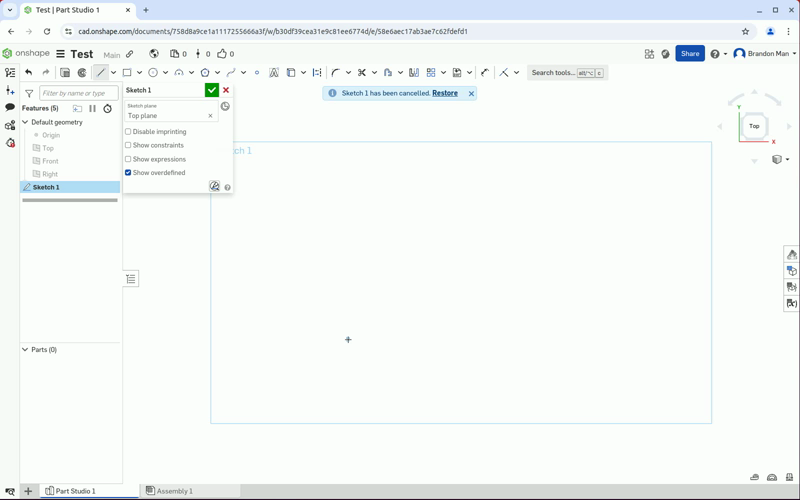
mouse_move(572, 339)
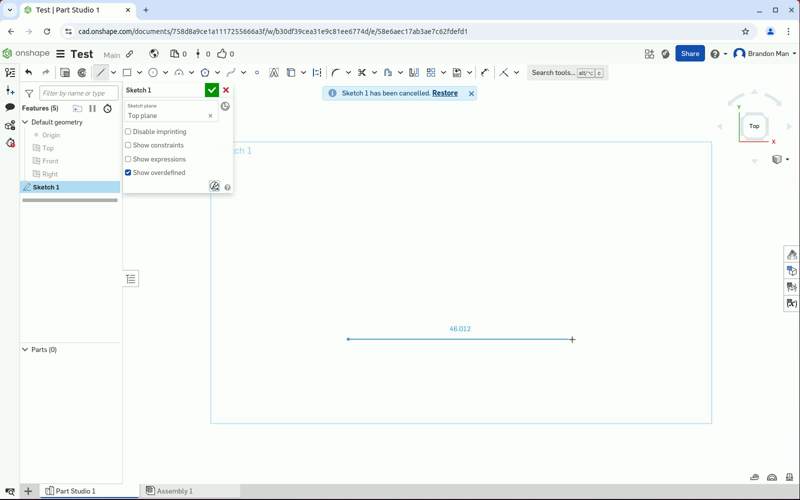
click(572, 339)
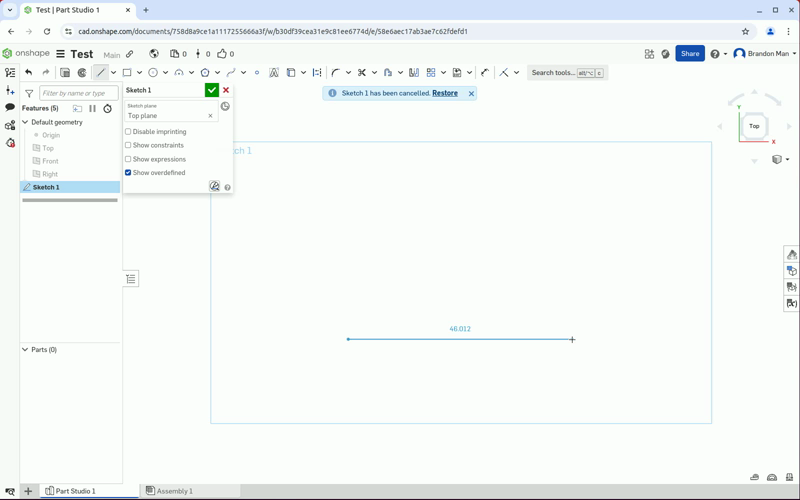
key_up(shift)
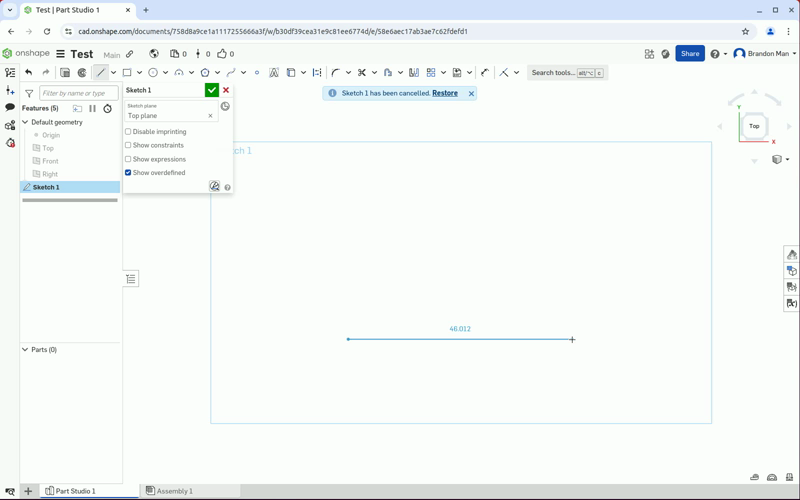
key_down(shift)
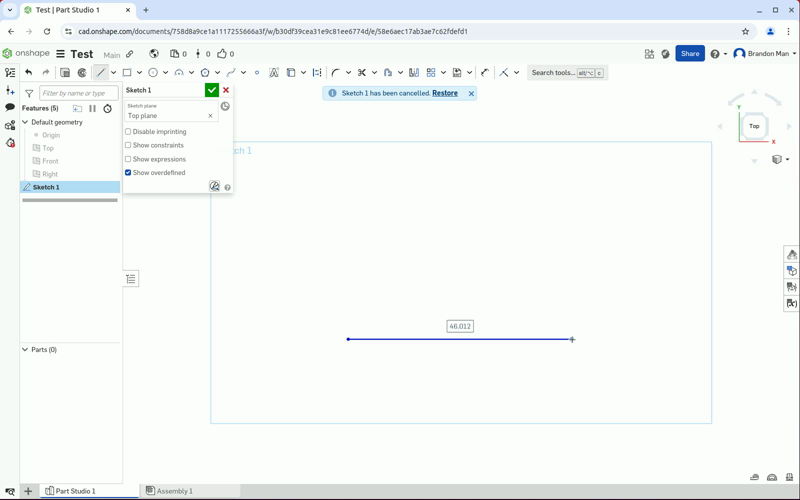
mouse_move(572, 226)
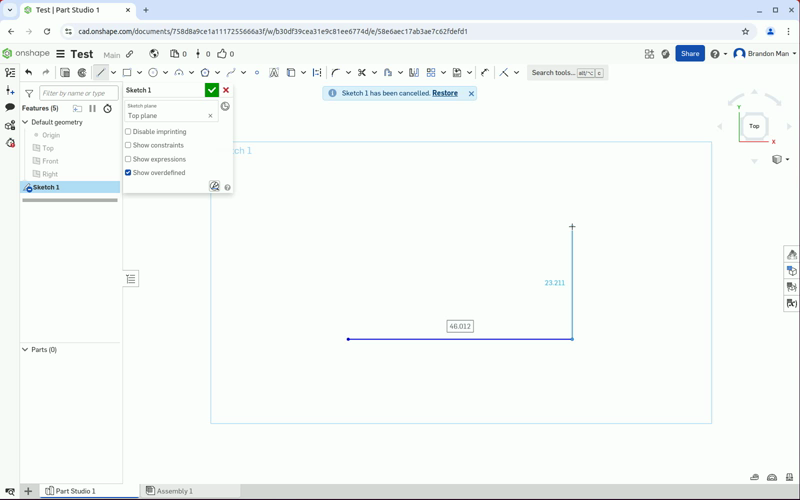
click(572, 226)
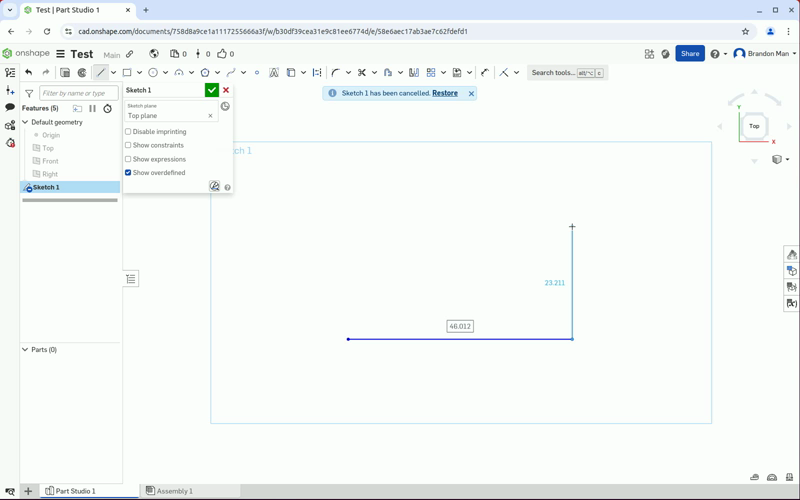
key_up(shift)
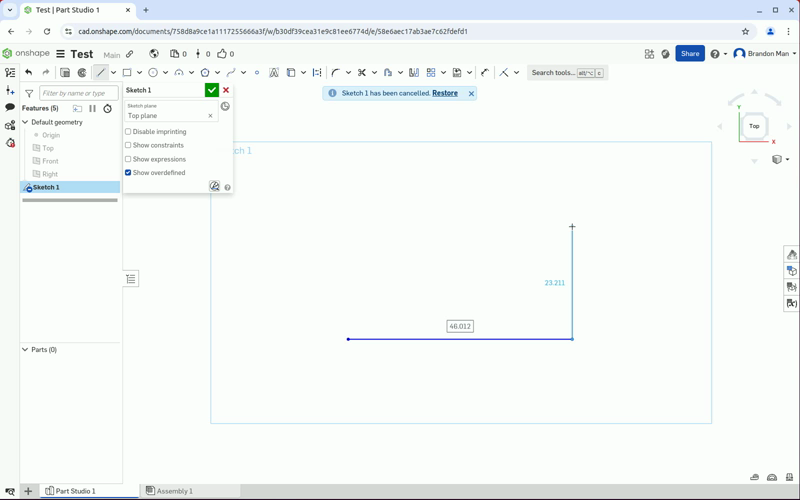
key_down(shift)
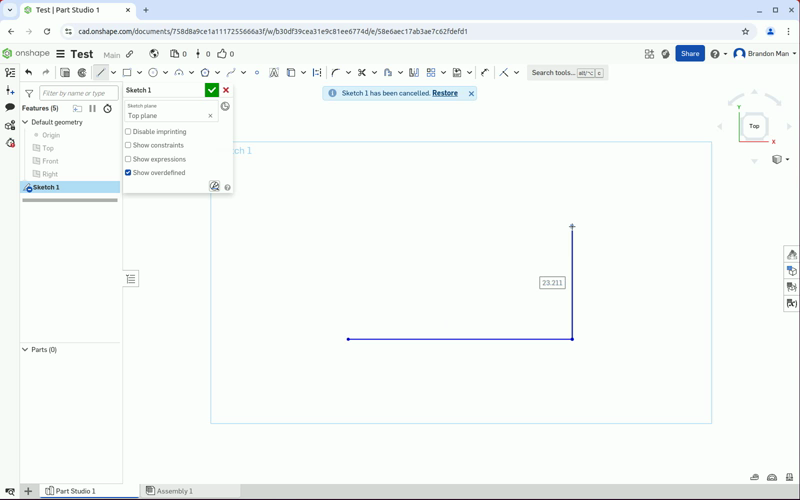
mouse_move(348, 226)
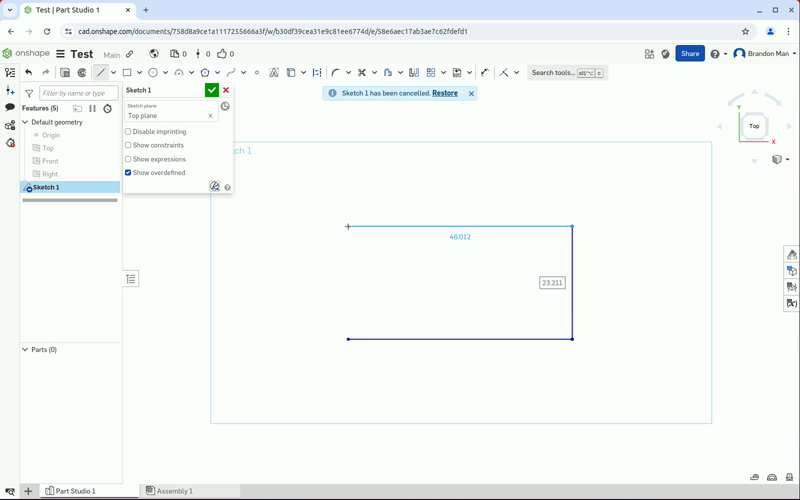
click(348, 226)
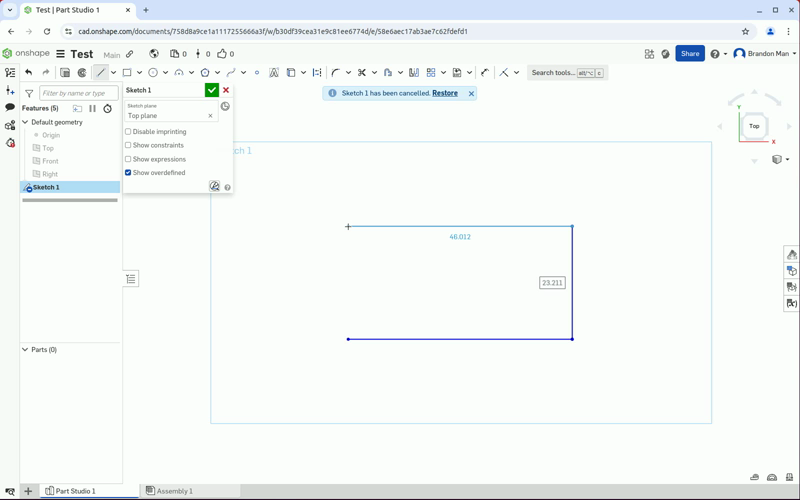
key_up(shift)
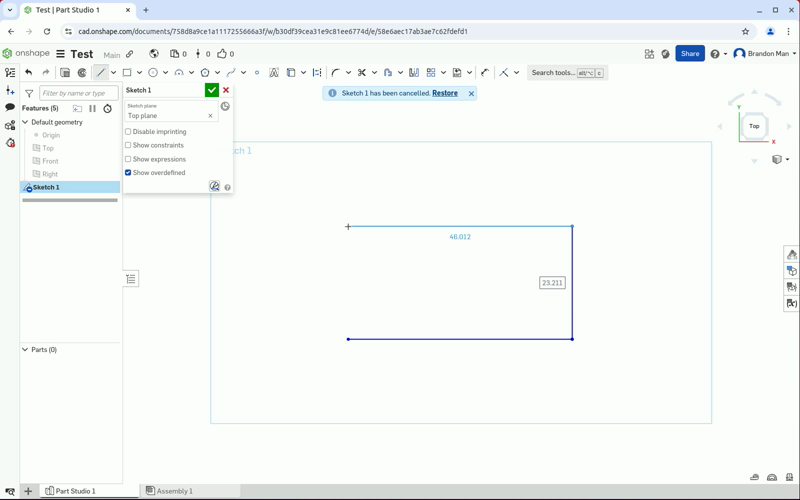
key_down(shift)
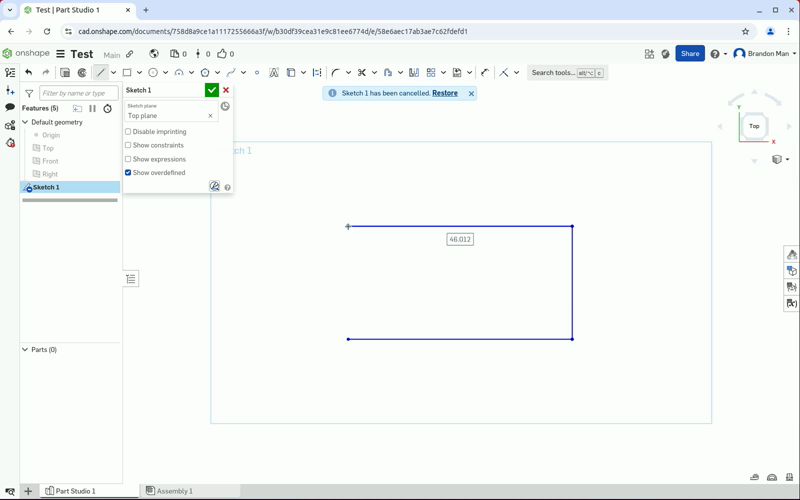
mouse_move(348, 339)
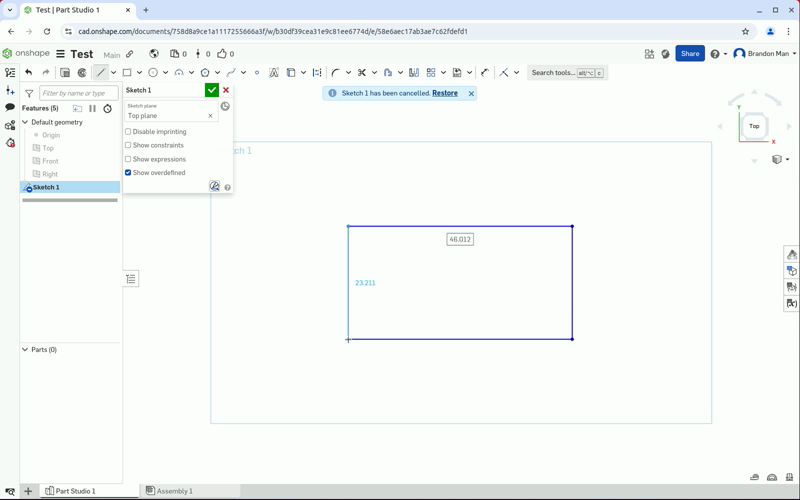
key_up(shift)
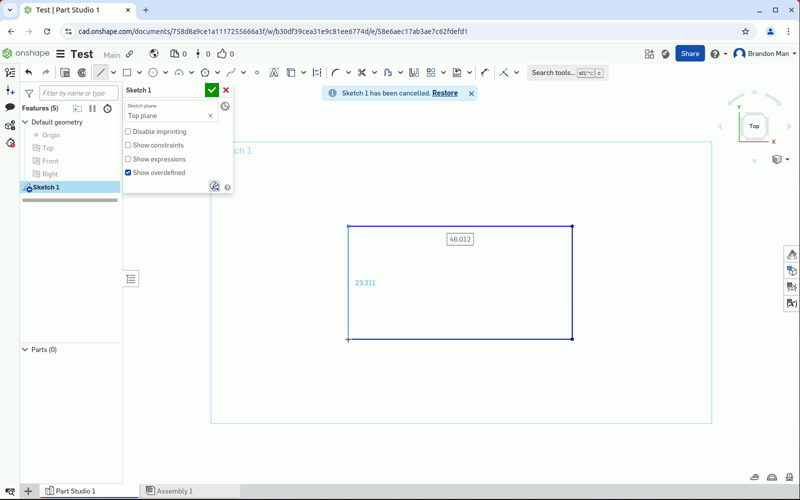
click(348, 339)
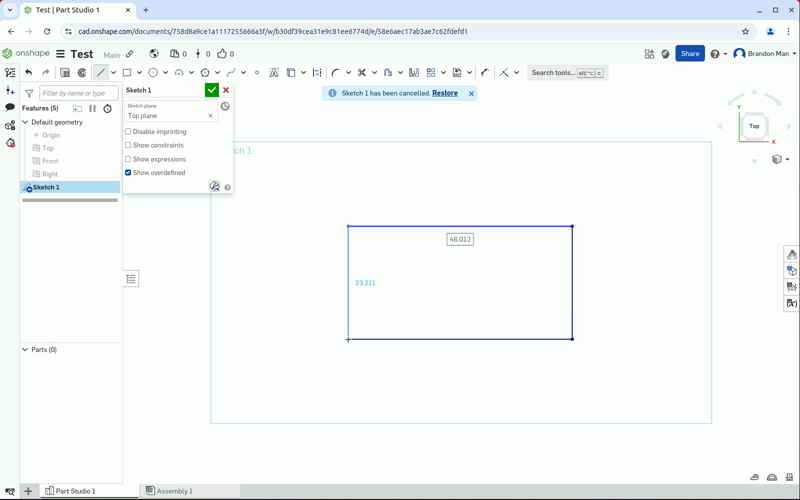
key(esc)
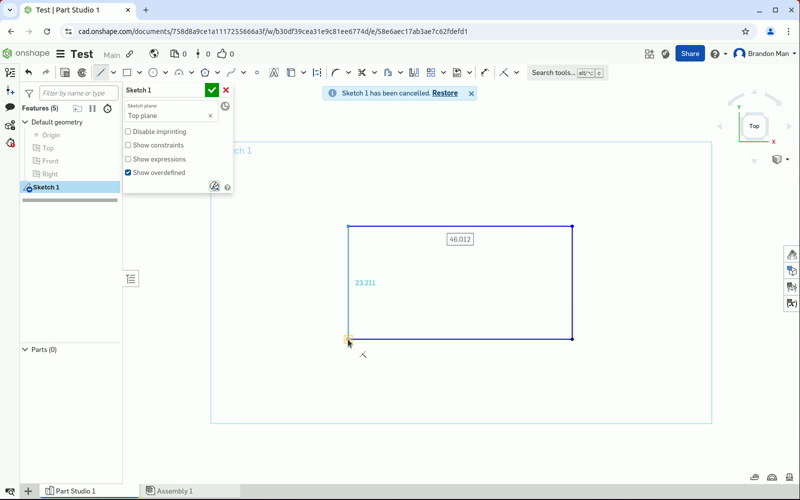
key(c)
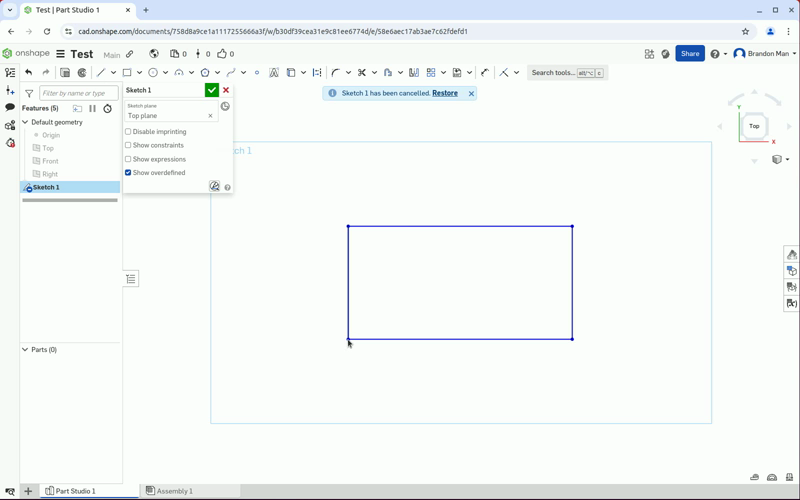
key_down(shift)
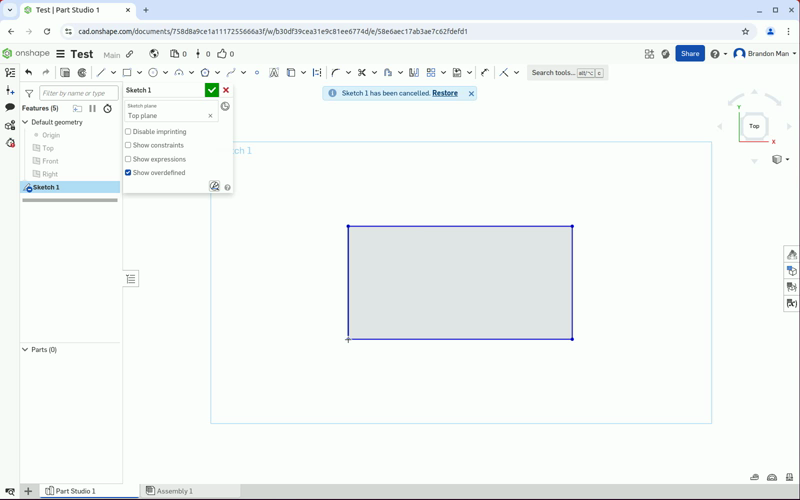
mouse_move(376, 282)
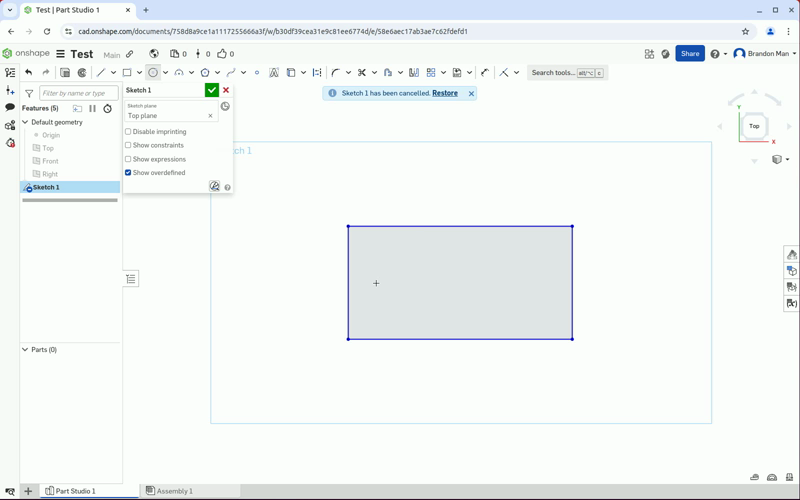
click(376, 282)
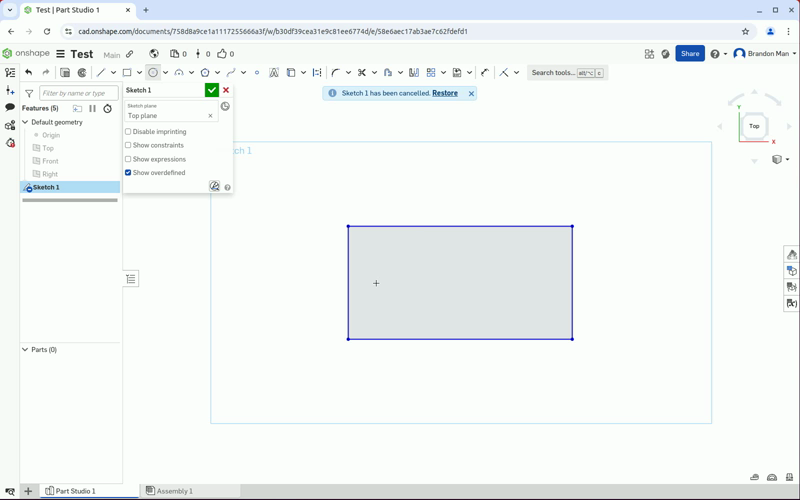
key_up(shift)
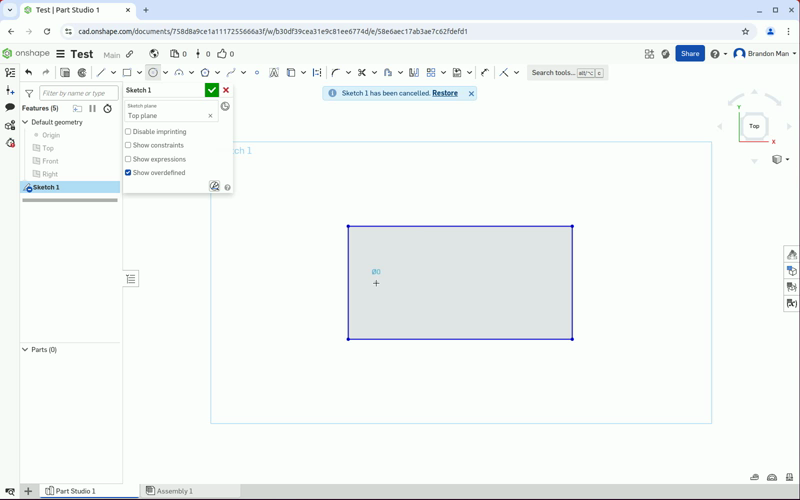
mouse_move(395, 282)
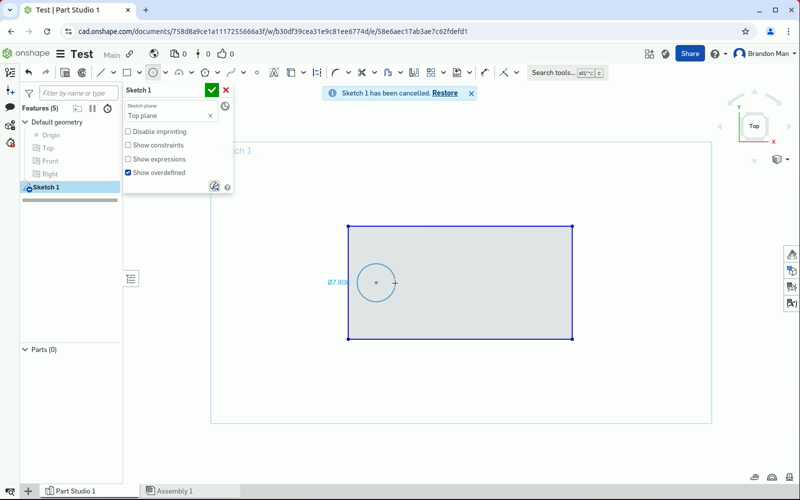
click(395, 282)
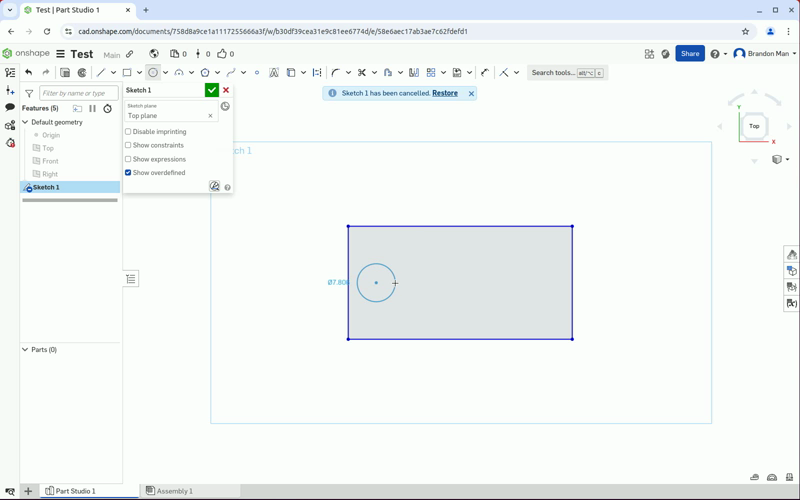
key(esc)
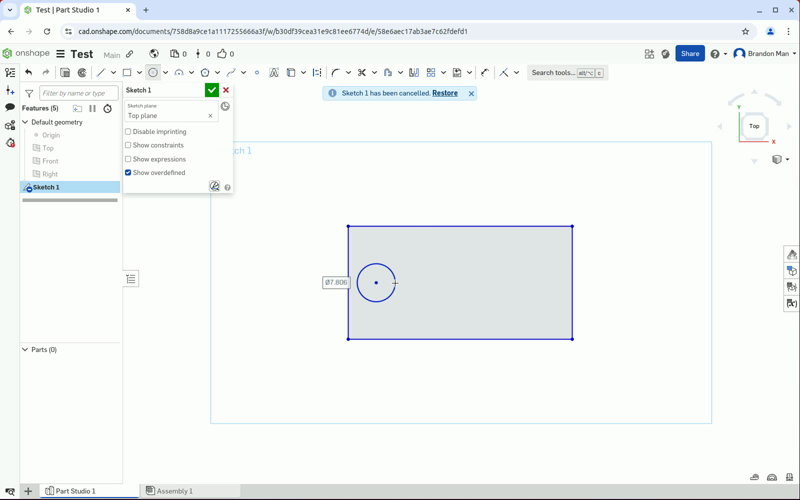
key(c)
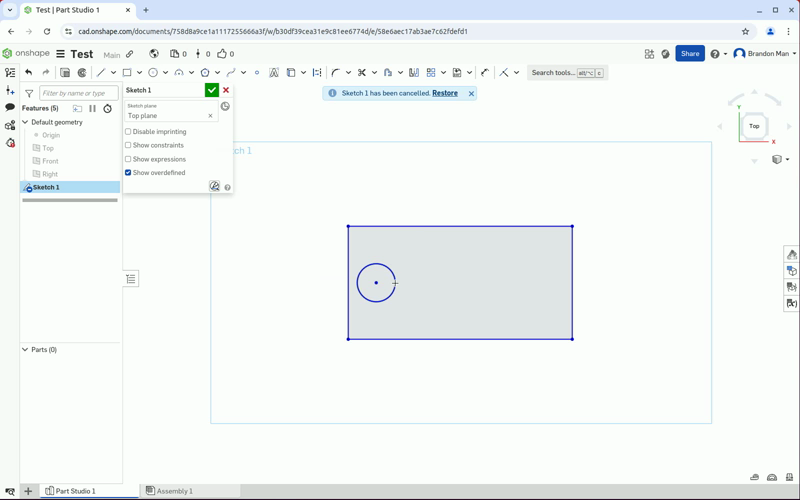
key_down(shift)
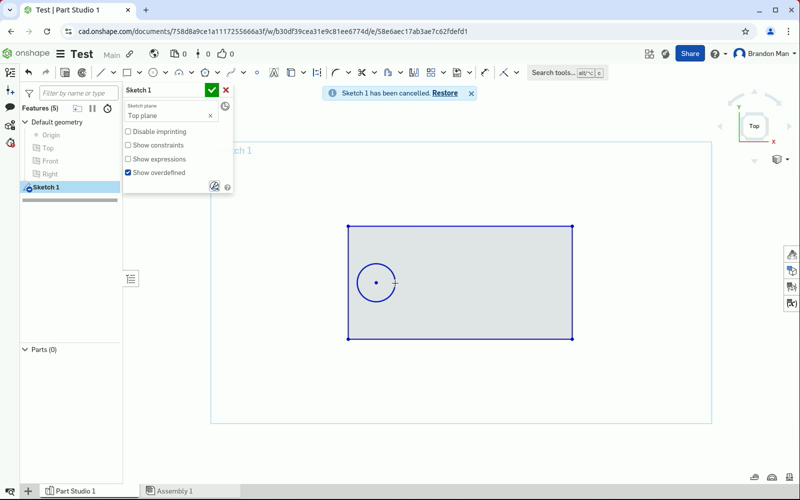
mouse_move(543, 282)
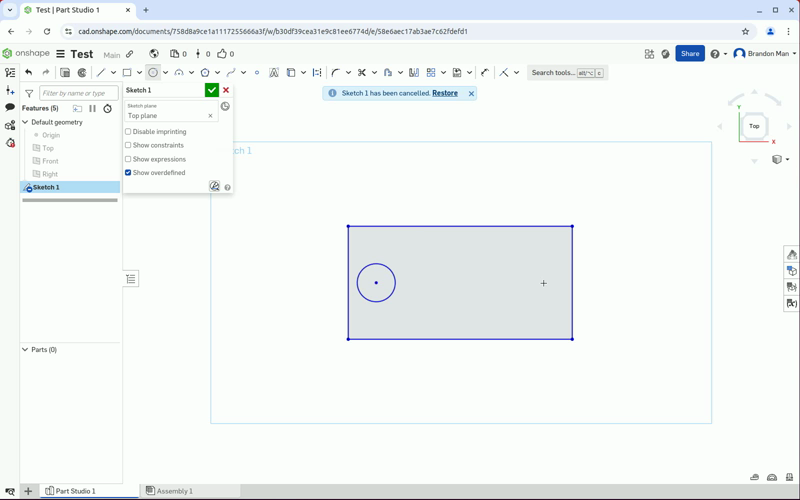
click(543, 282)
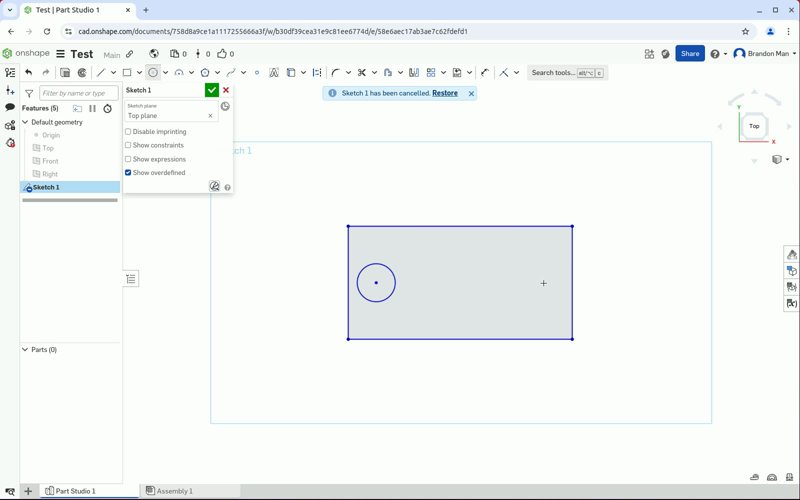
key_up(shift)
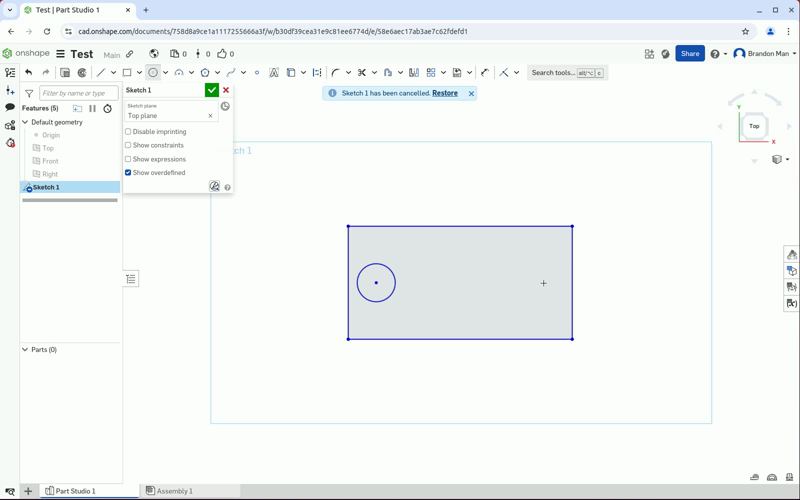
mouse_move(562, 282)
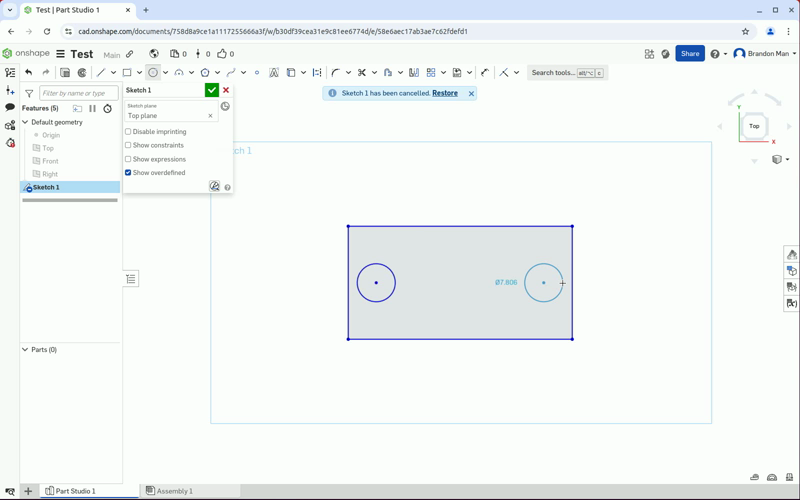
click(562, 282)
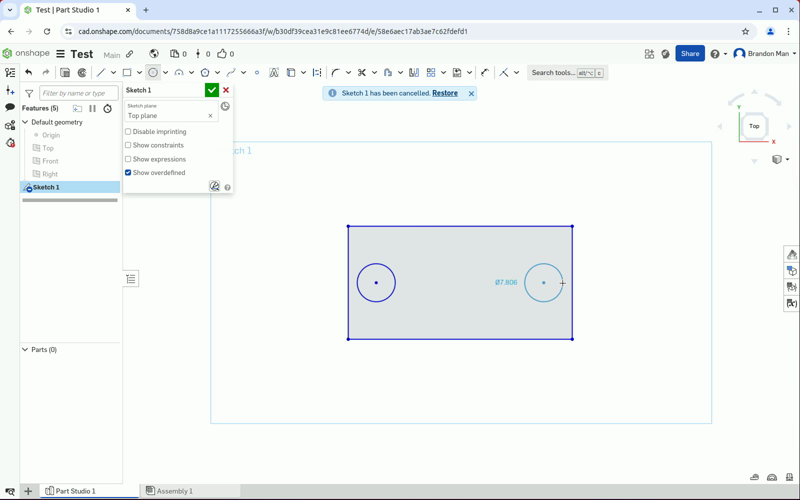
key(esc)
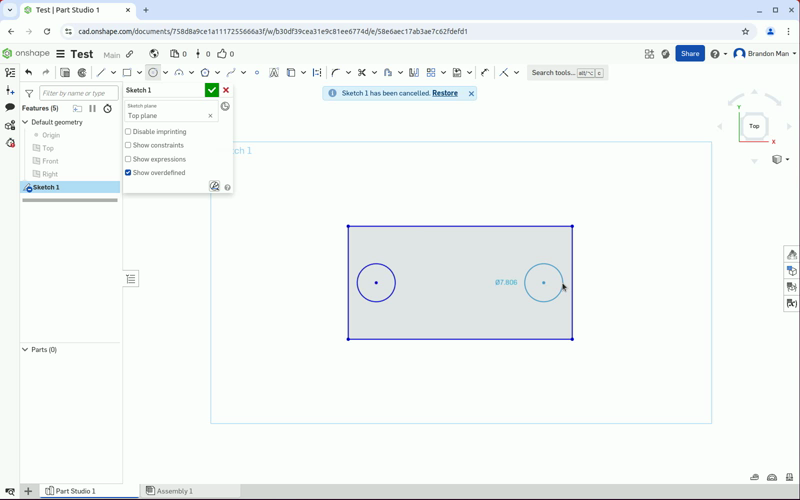
mouse_move(473, 299)
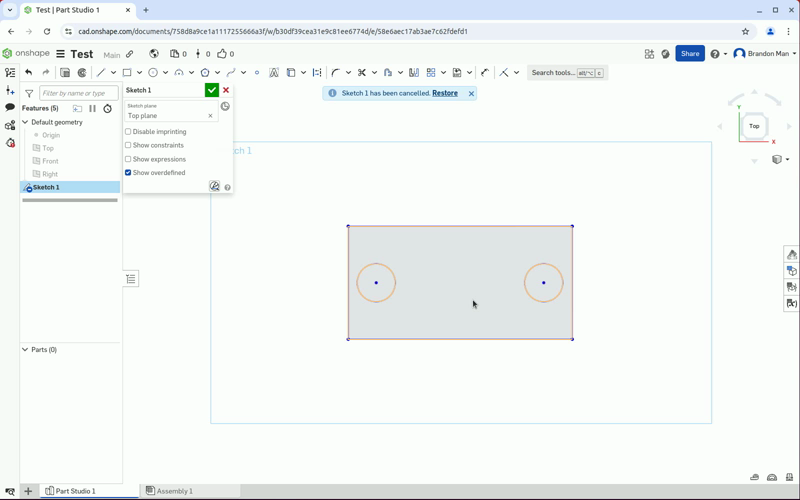
click(473, 299)
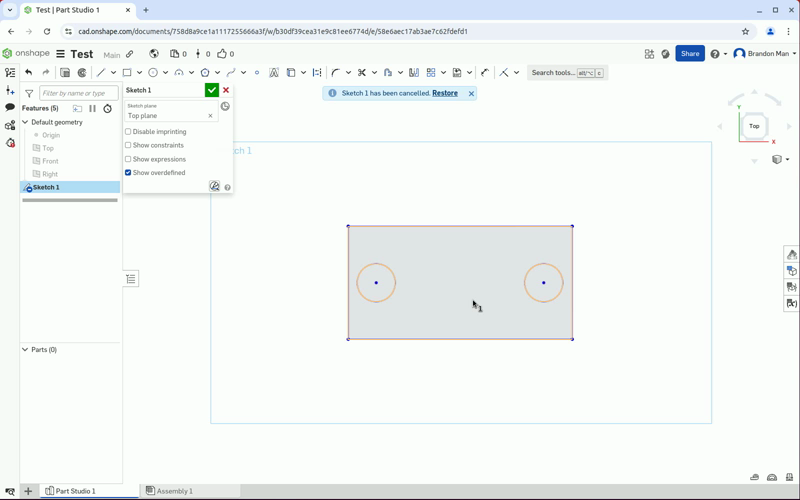
mouse_move(73, 352)
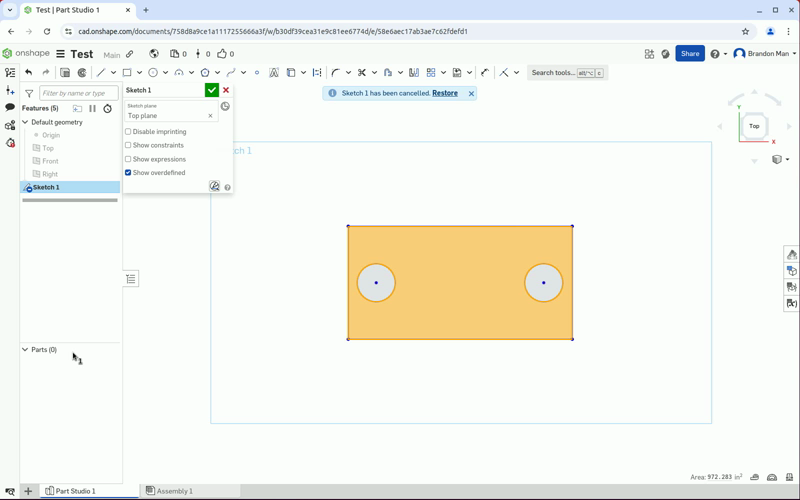
key(shift+y)
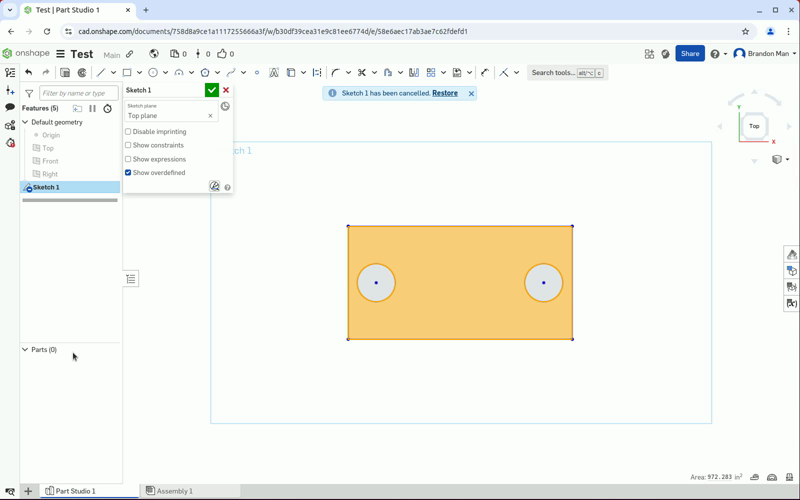
key(shift+e)
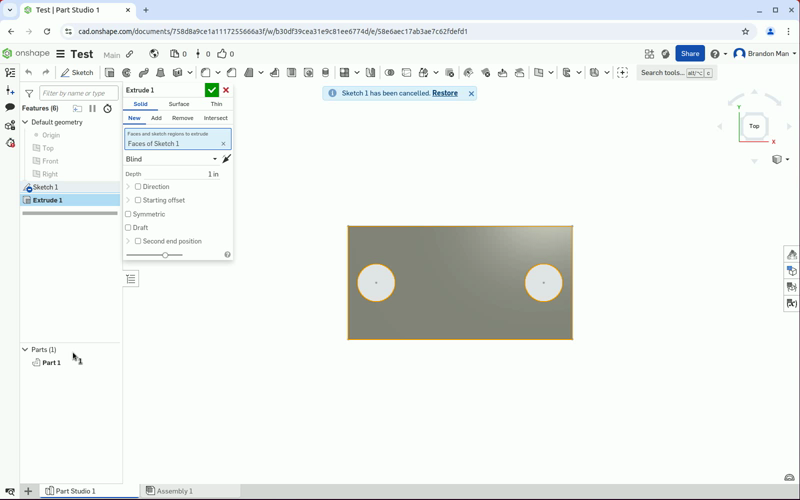
mouse_move(143, 106)
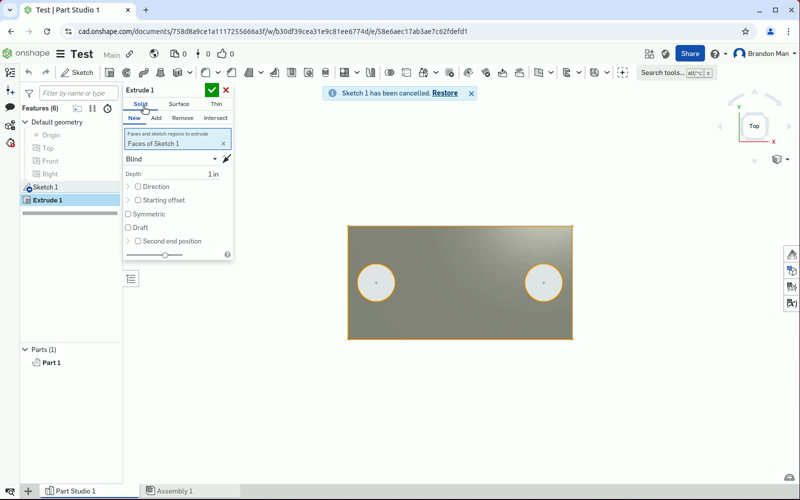
click(143, 106)
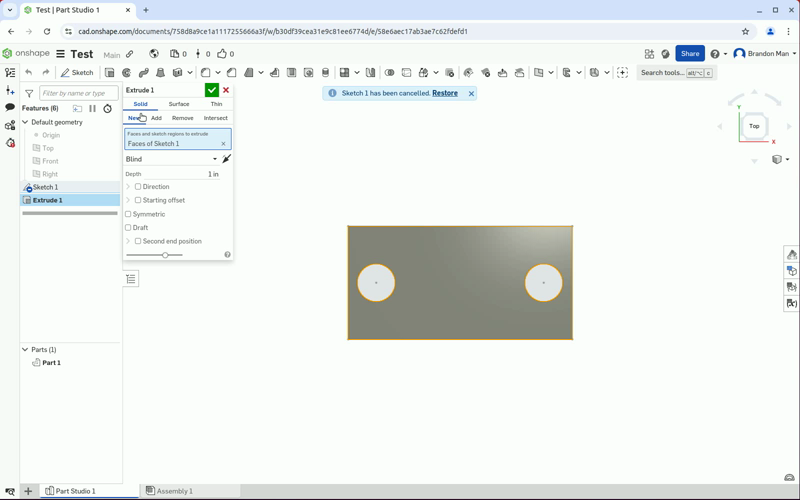
mouse_move(137, 120)
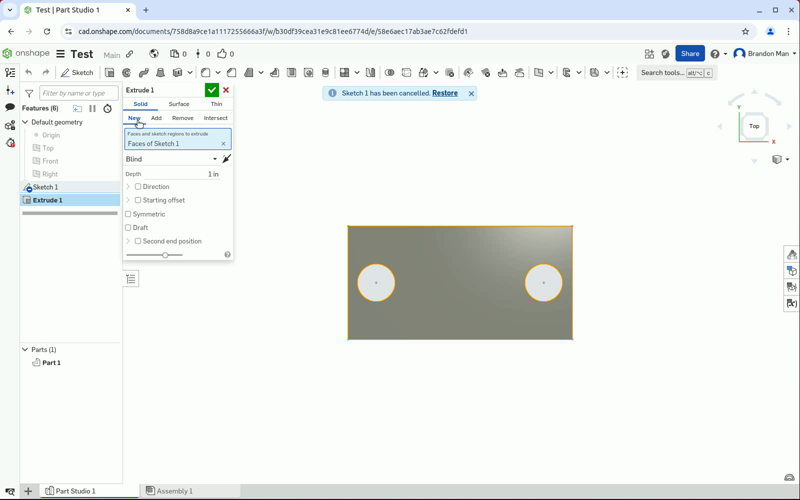
click(137, 120)
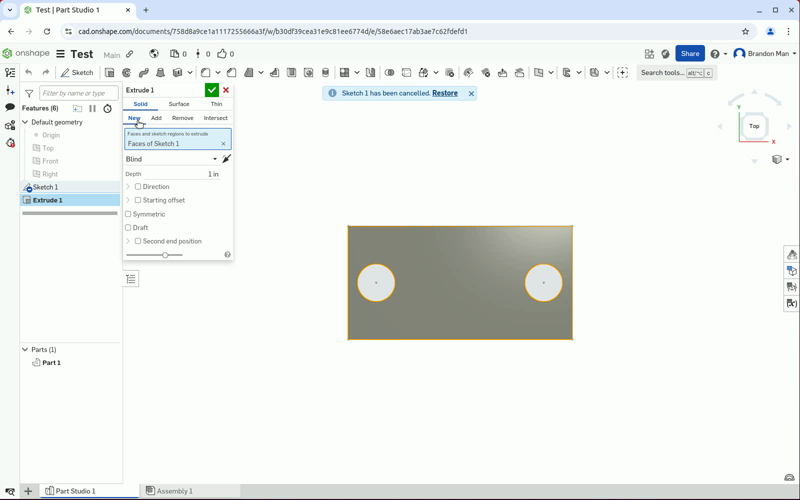
key(tab, 4)
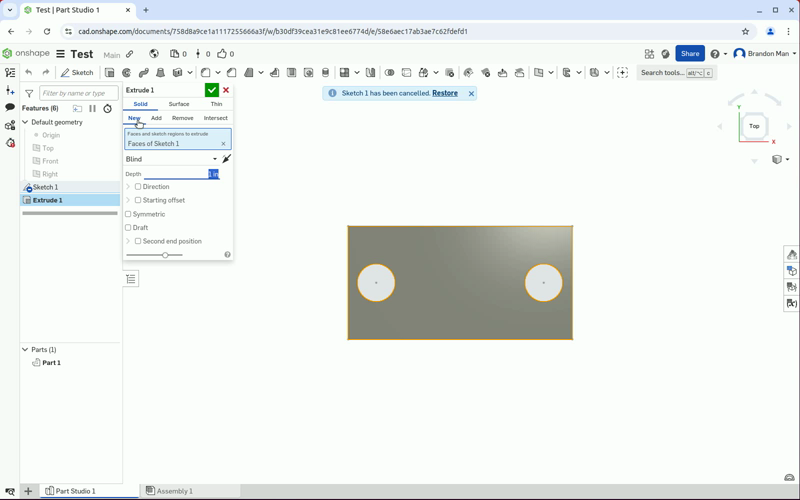
text(23.108)
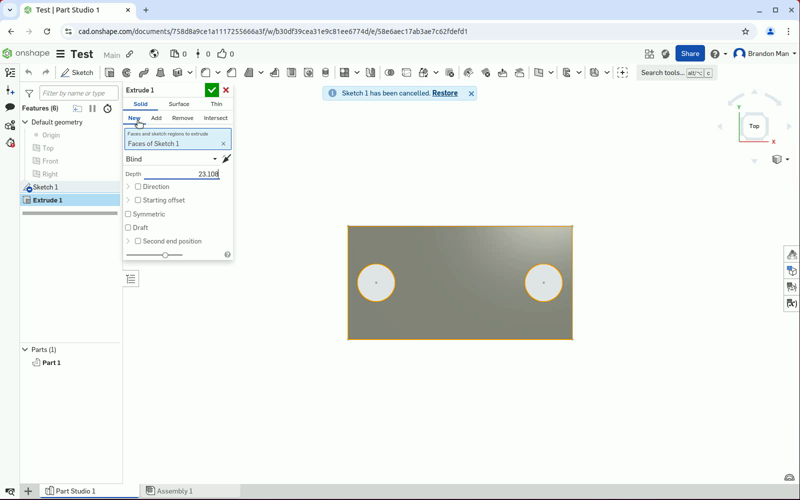
key(enter)
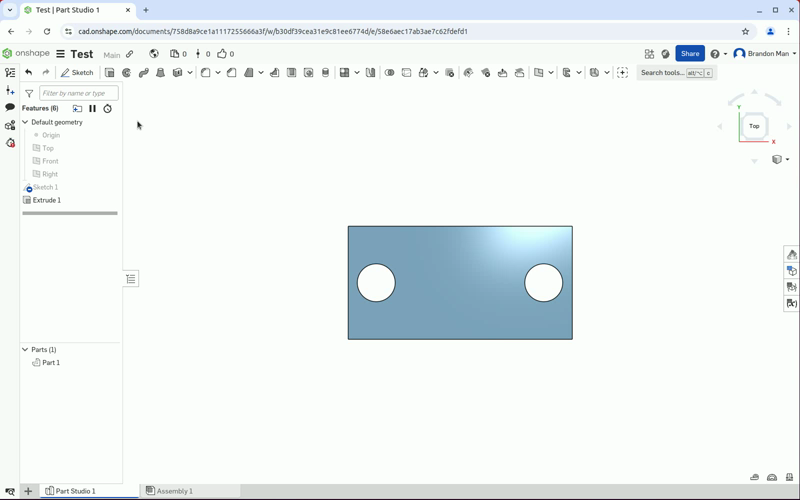
key(shift+h)
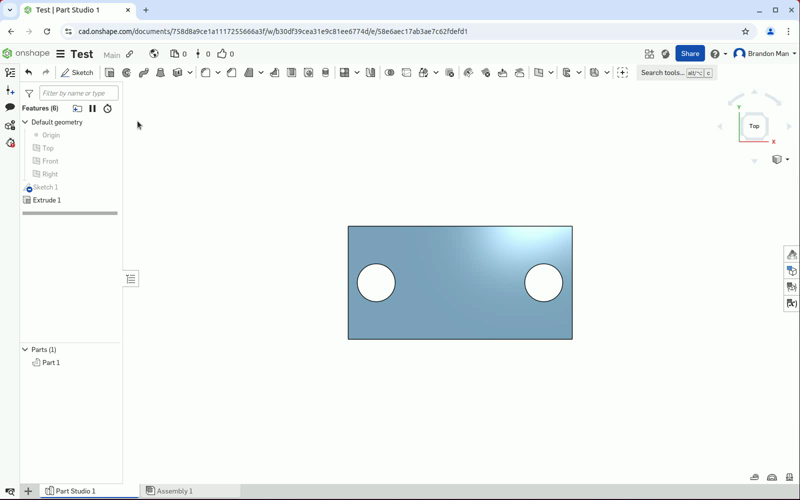
key(shift+h)
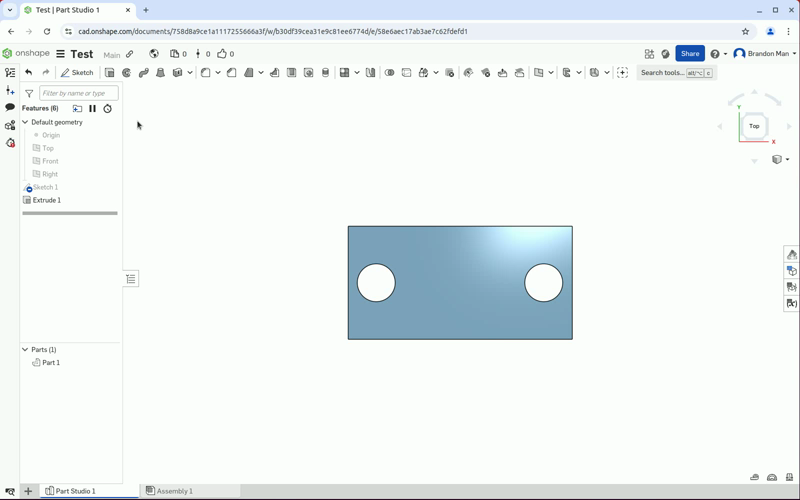
mouse_move(73, 189)
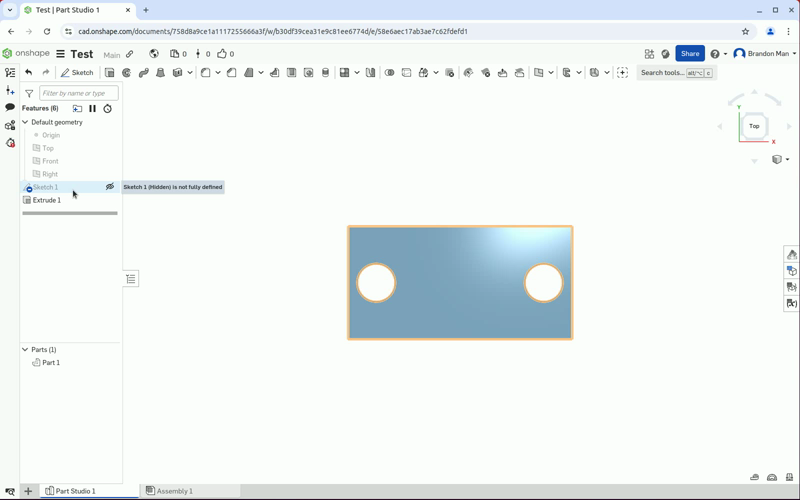
click(73, 189)
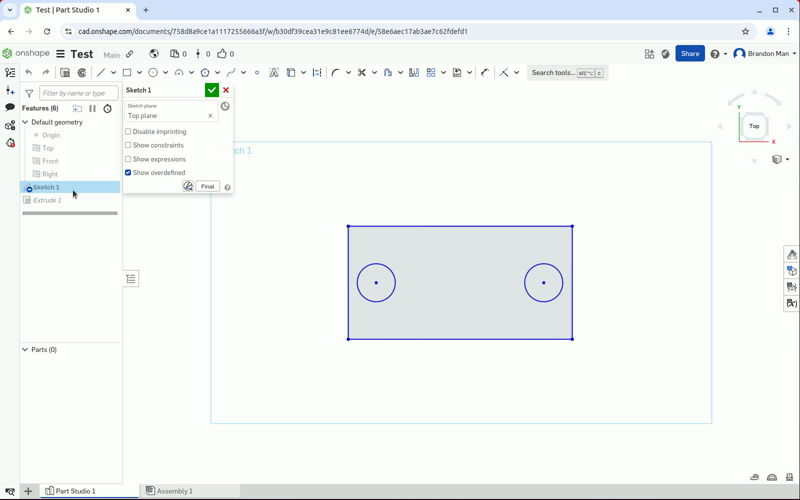
mouse_move(229, 92)
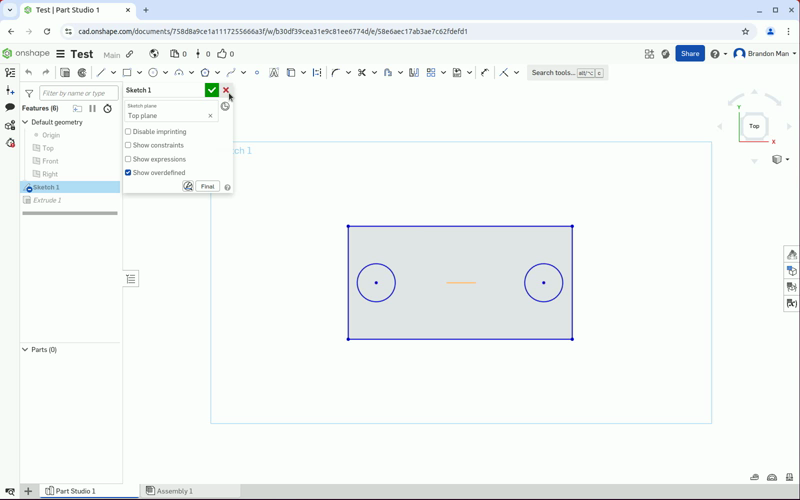
click(229, 92)
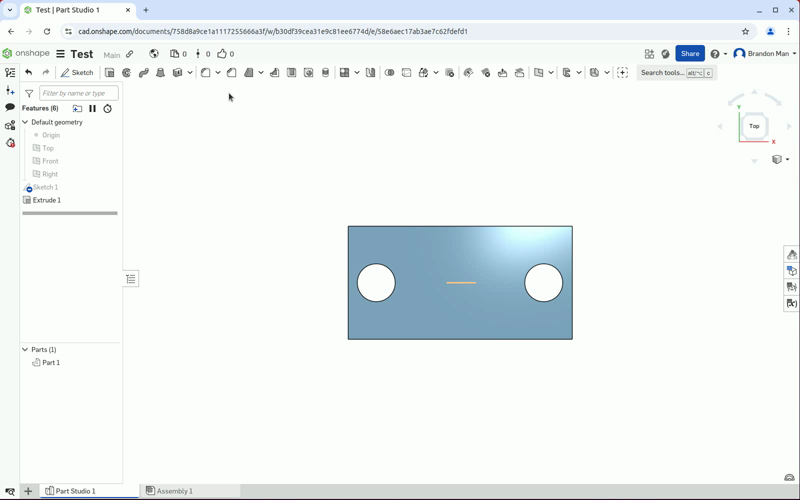
mouse_move(73, 352)
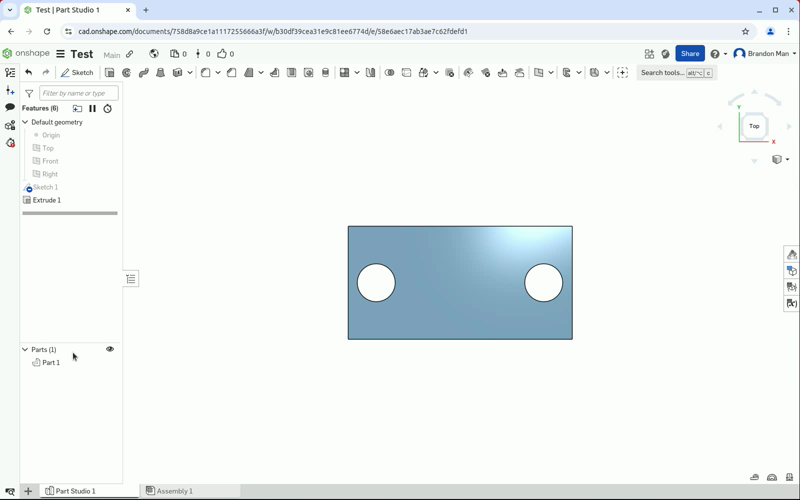
key(y)
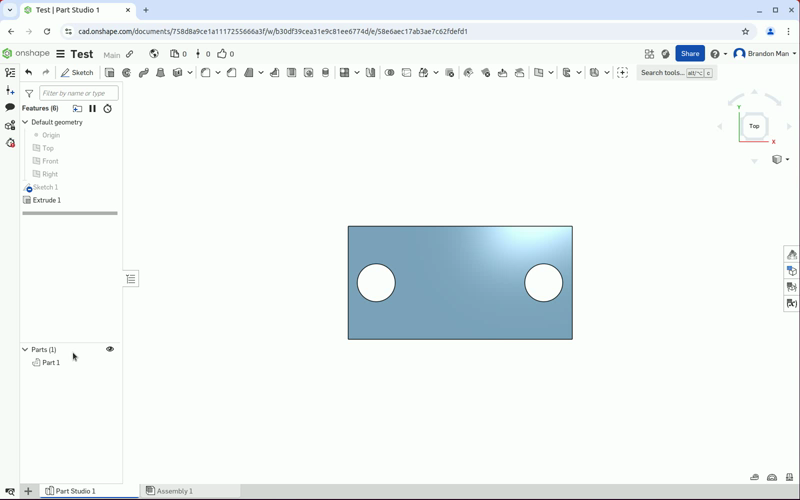
key(shift+p)
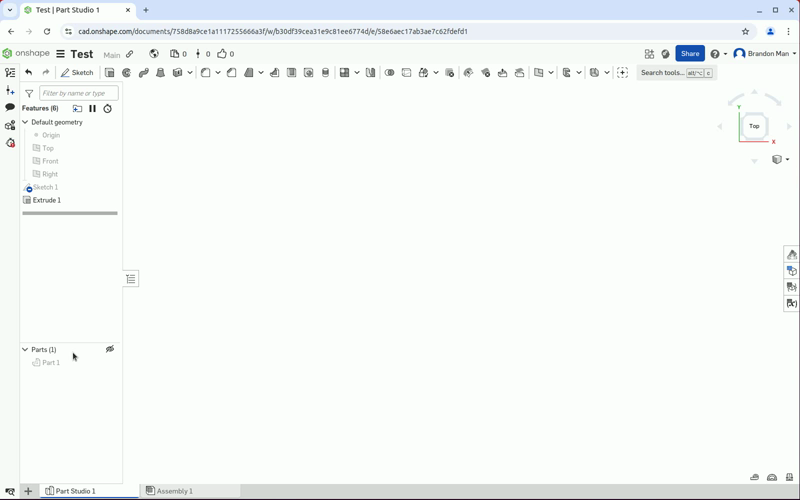
key(space)
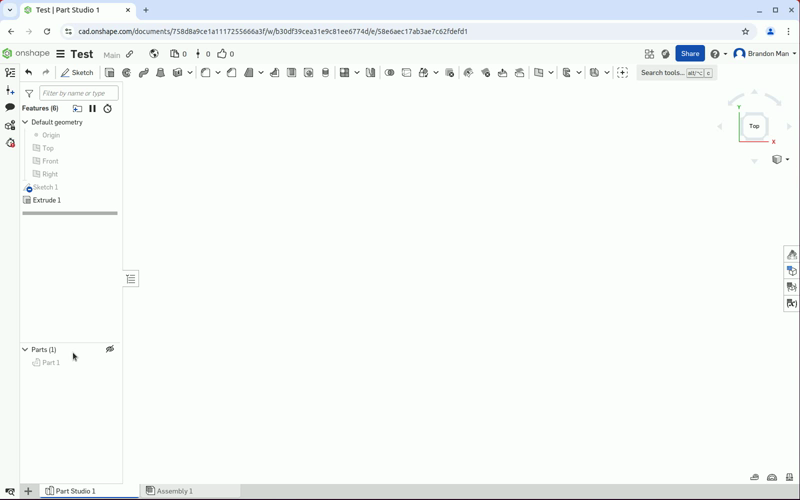
key_down(shift)
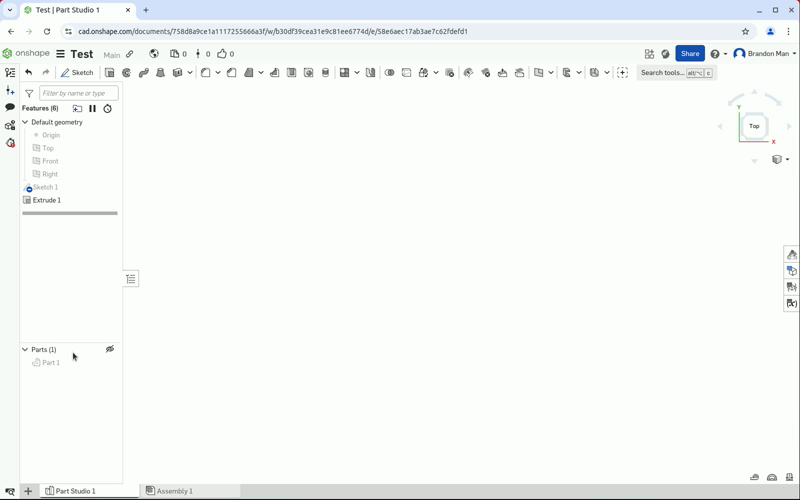
key(up)
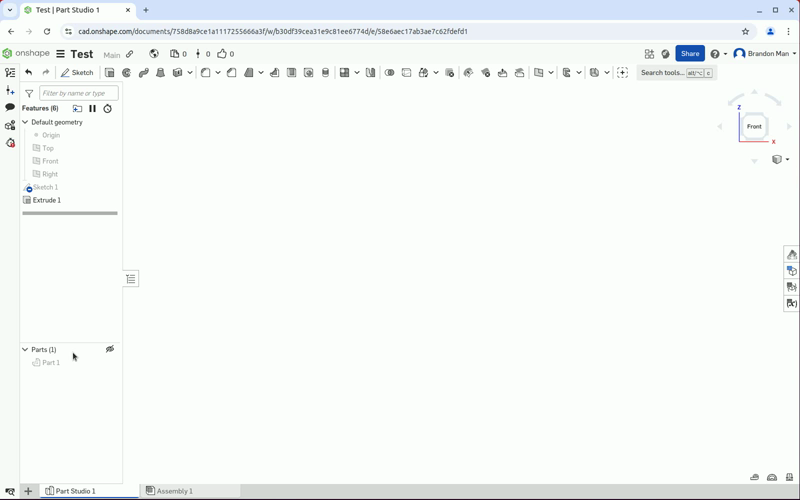
key_up(shift)
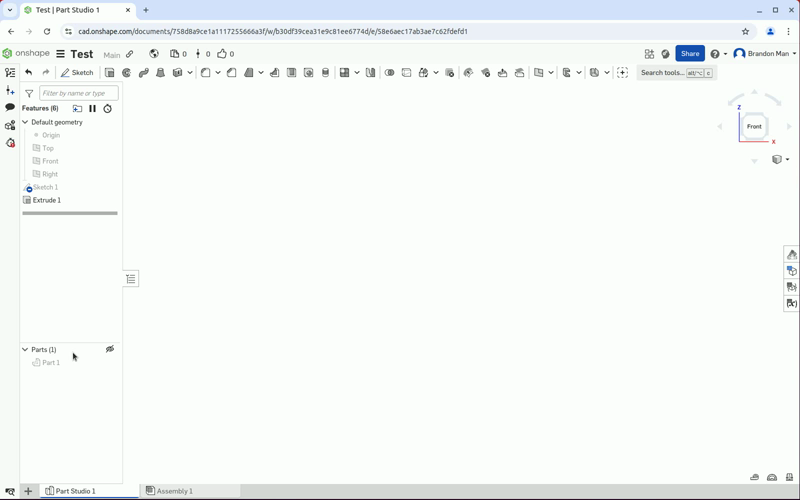
mouse_move(73, 352)
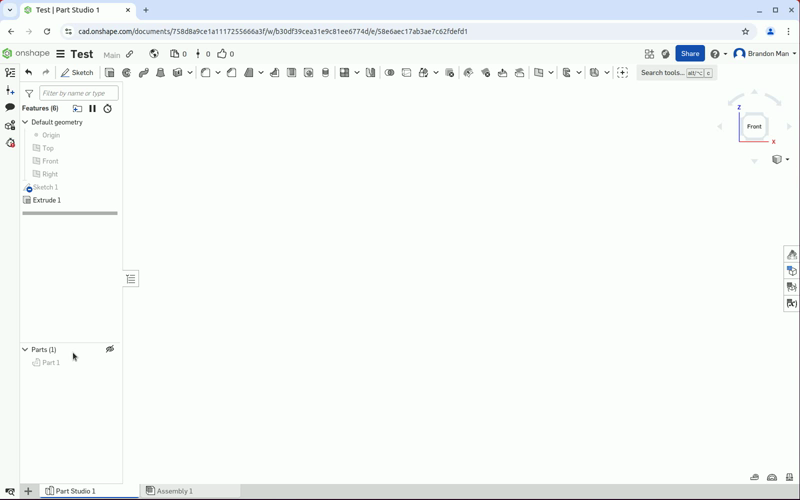
key(shift+y)
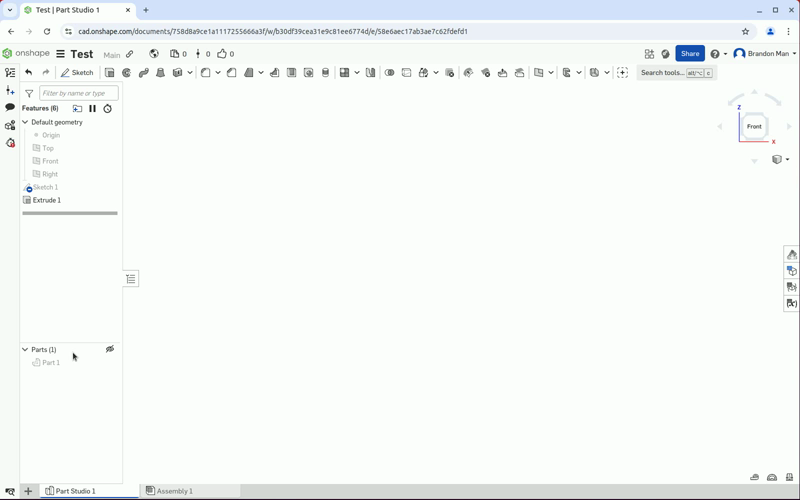
key(shift+s)
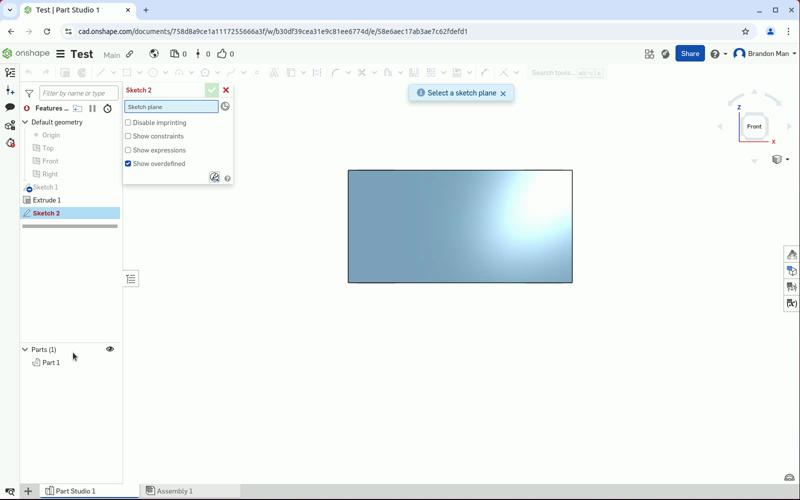
mouse_move(73, 163)
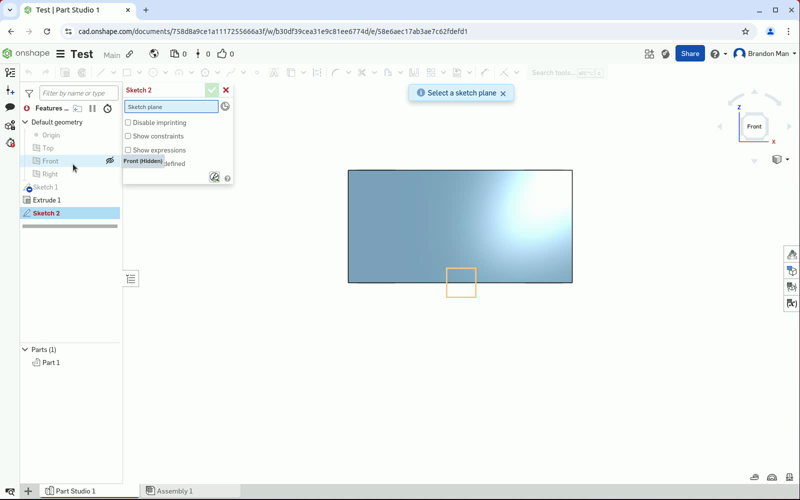
click(73, 163)
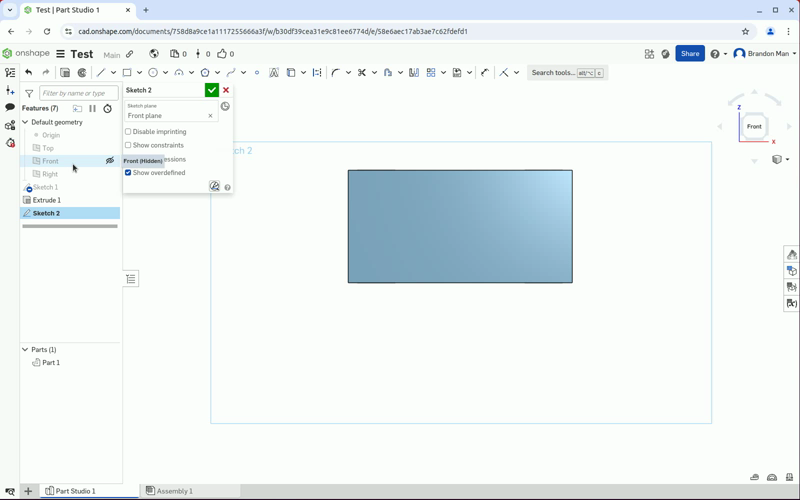
mouse_move(73, 352)
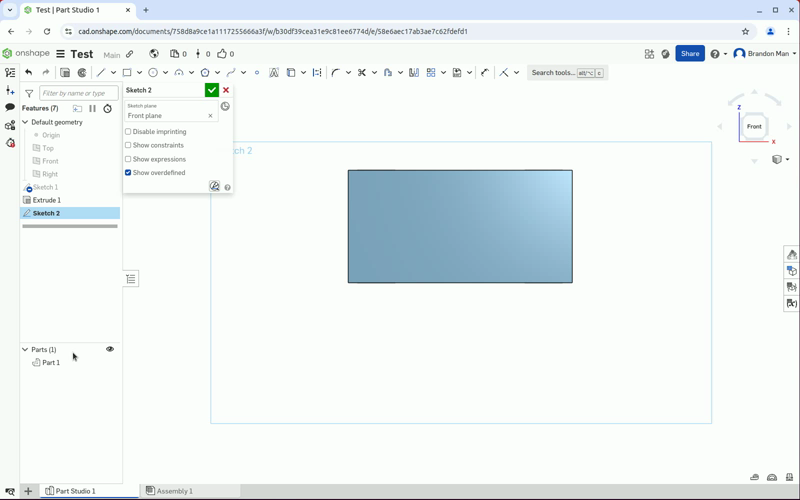
key(y)
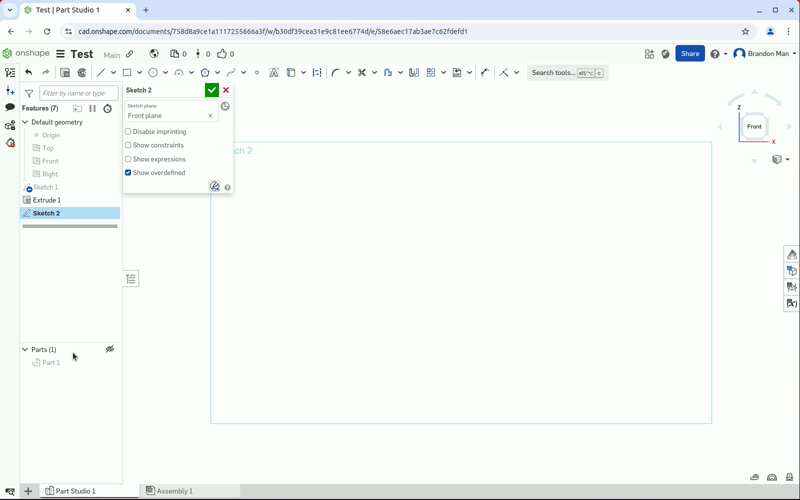
key(a)
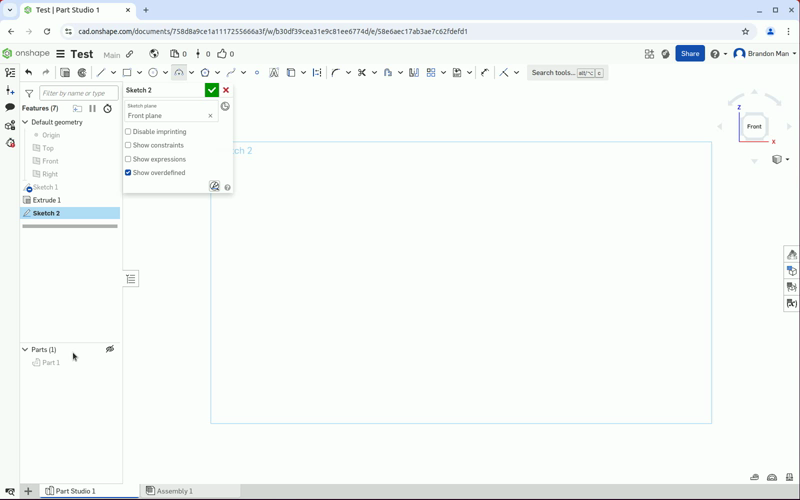
key_down(shift)
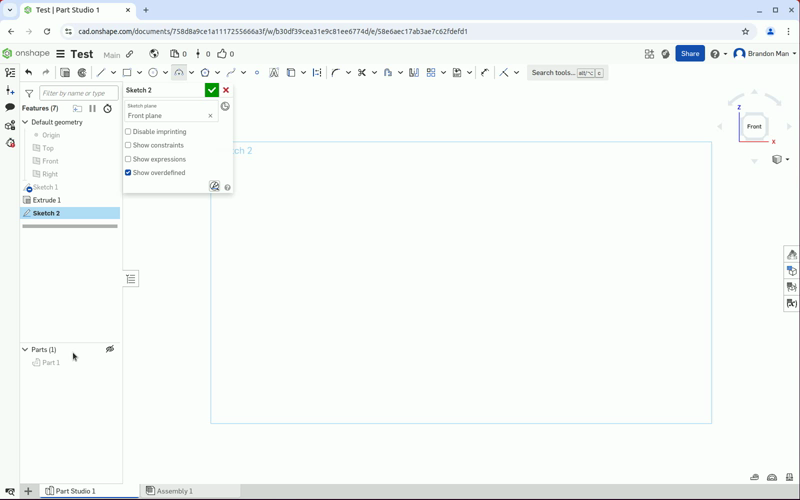
mouse_move(413, 170)
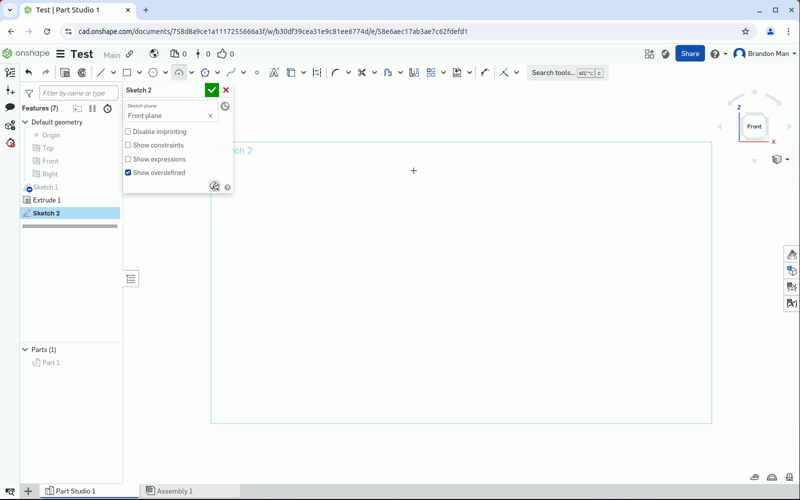
click(413, 170)
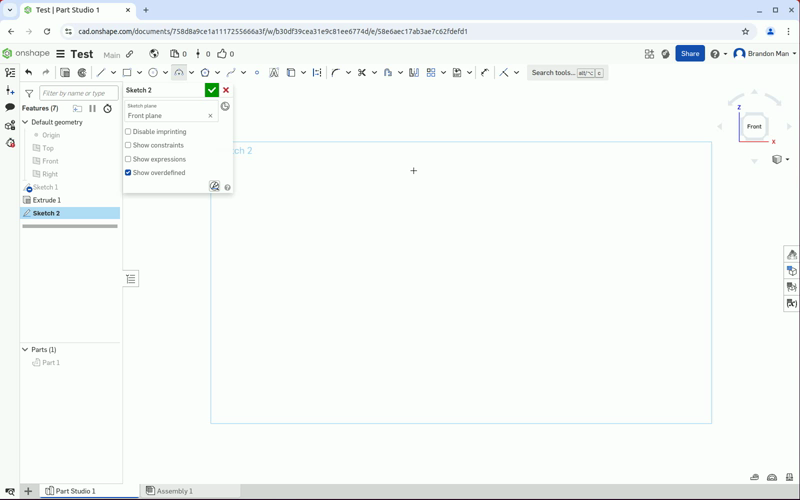
key_up(shift)
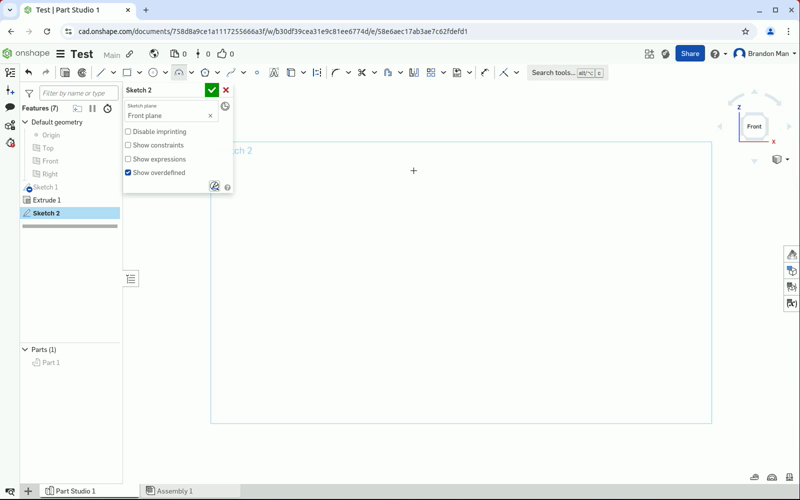
key_down(shift)
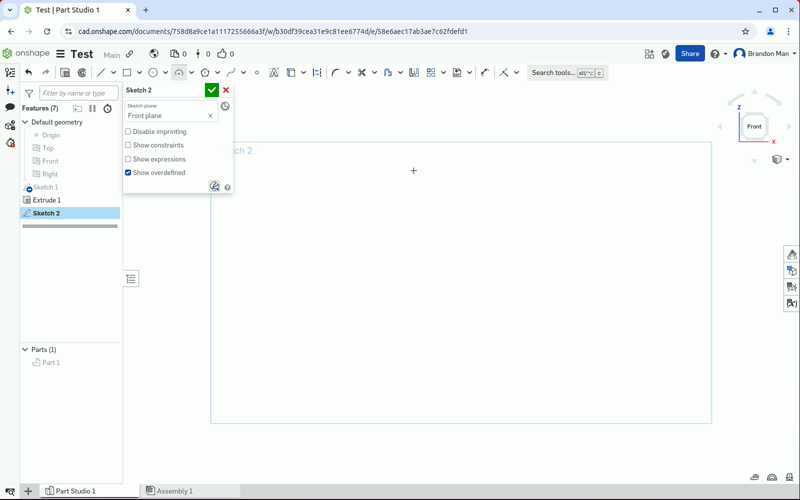
mouse_move(507, 170)
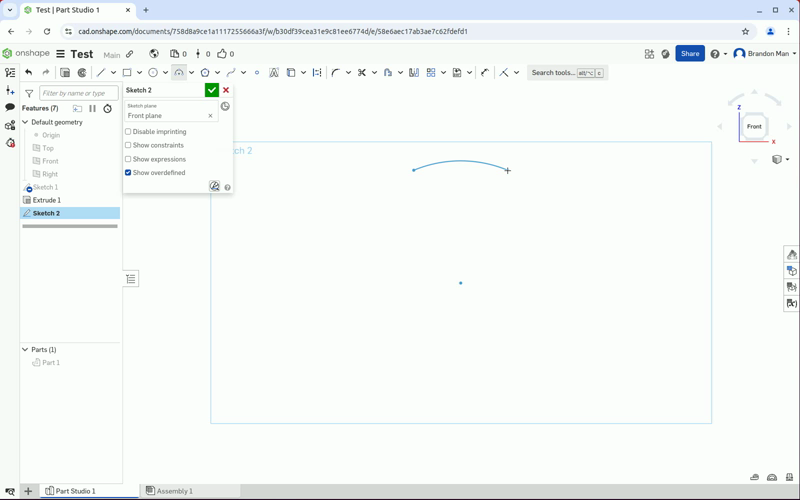
click(507, 170)
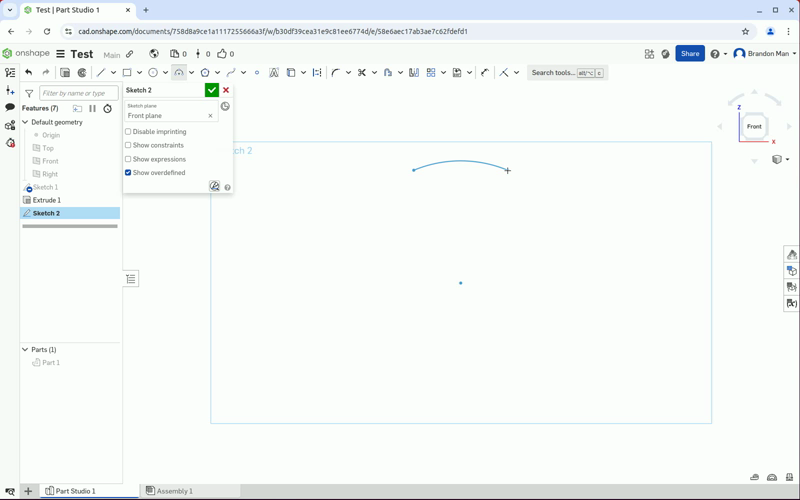
mouse_move(461, 217)
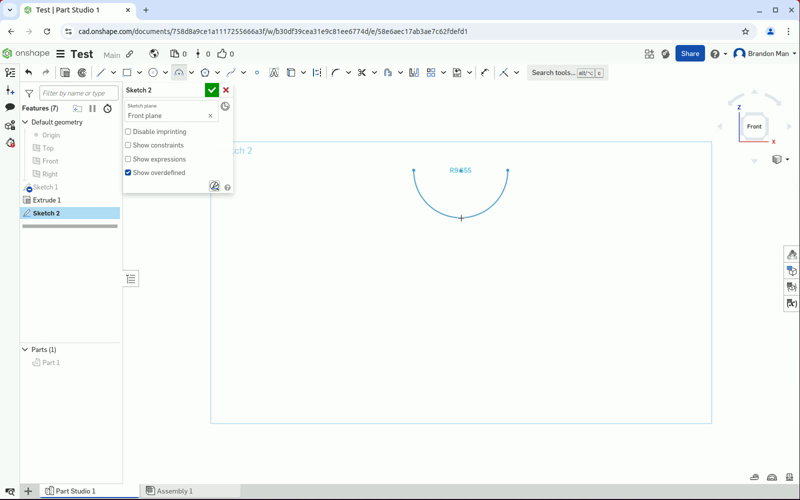
click(461, 217)
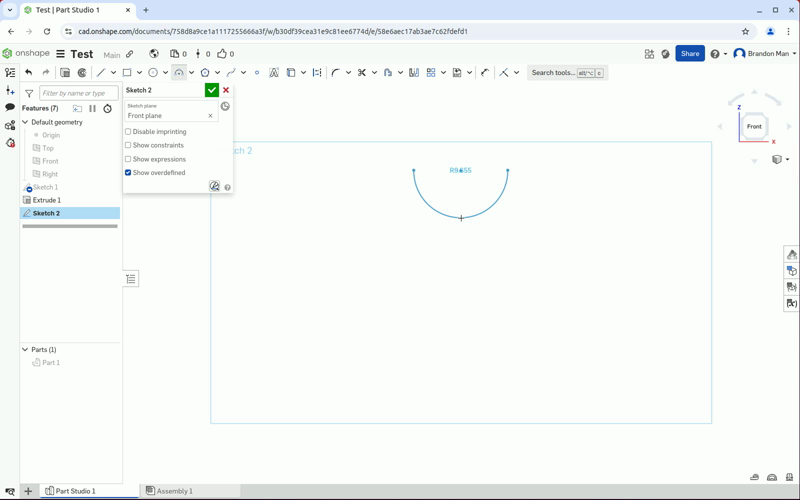
key_up(shift)
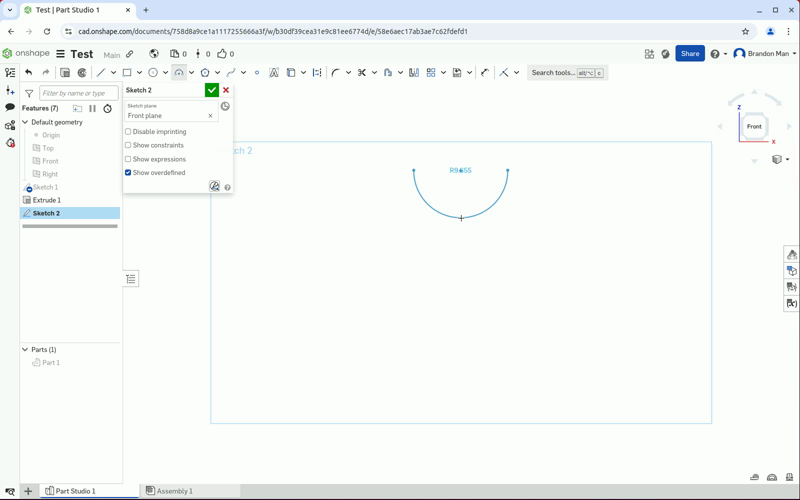
key(esc)
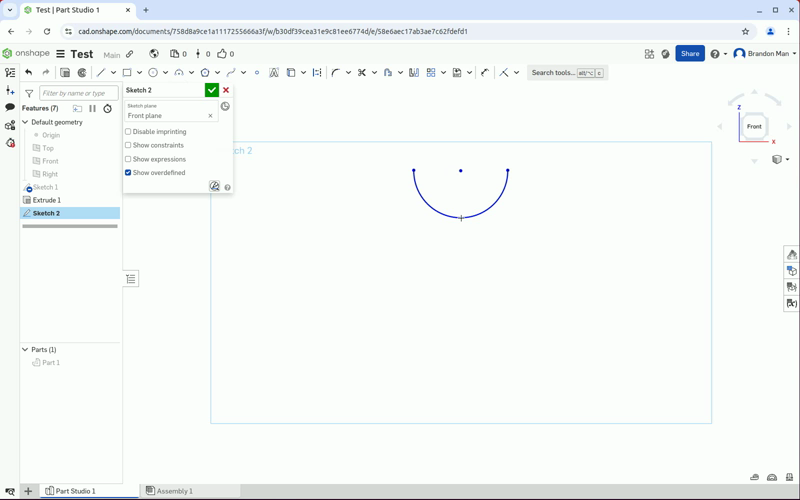
key(l)
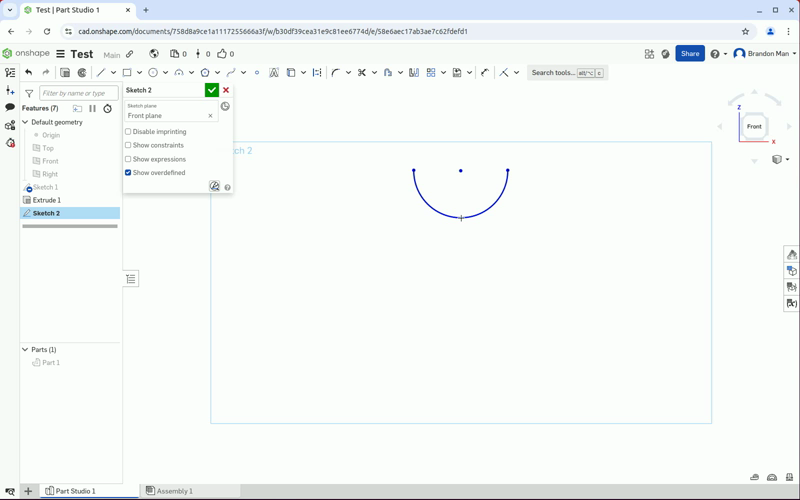
mouse_move(507, 170)
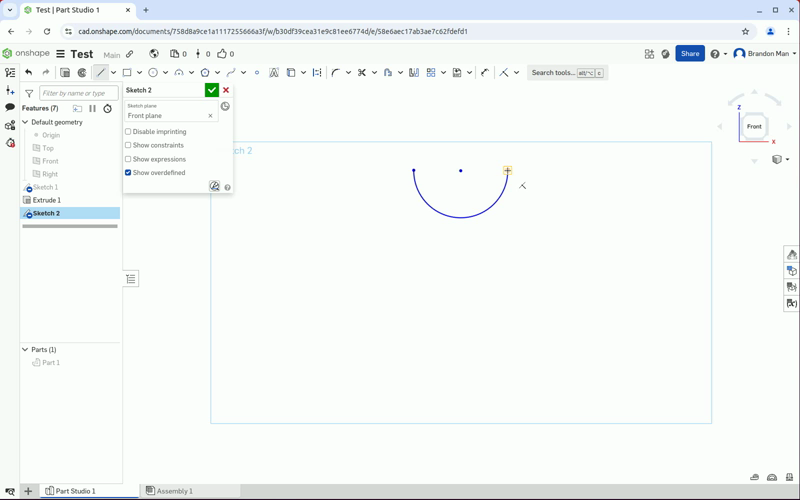
click(507, 170)
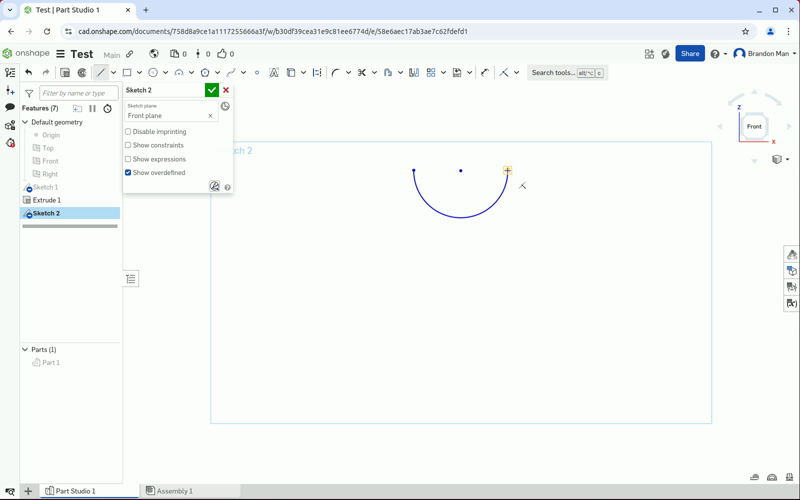
key_down(shift)
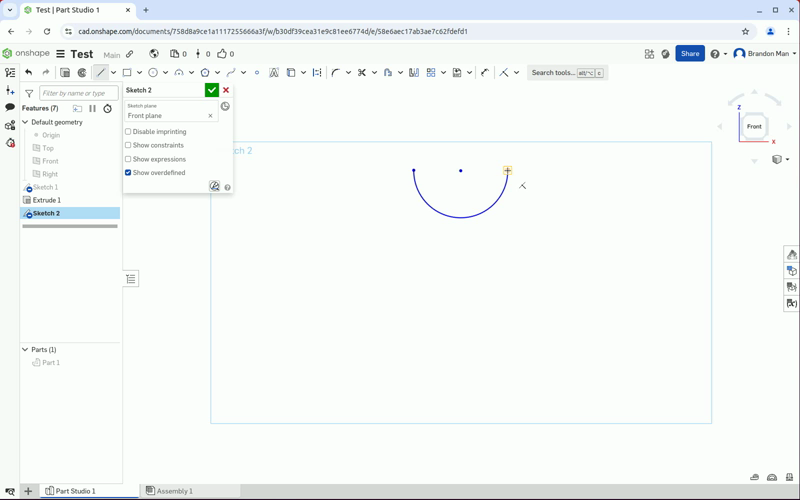
mouse_move(537, 170)
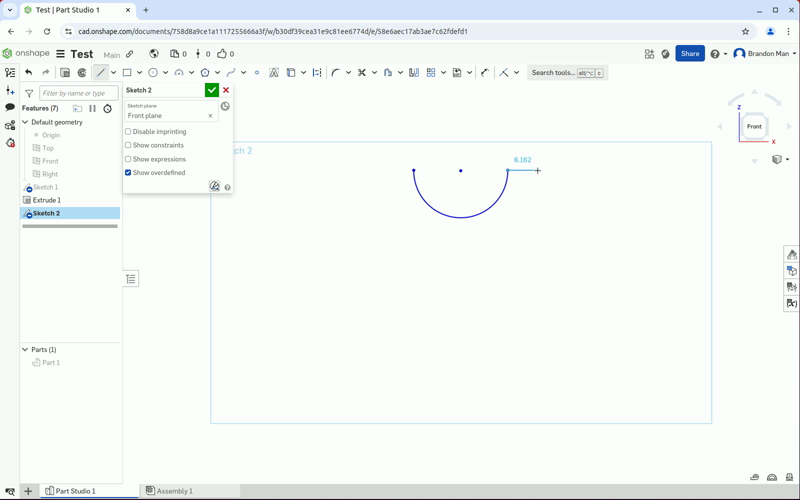
mouse_move(489, 170)
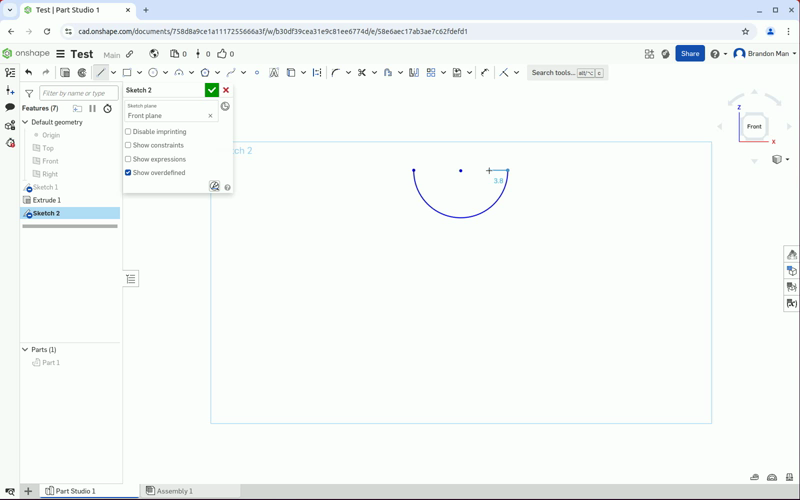
click(489, 170)
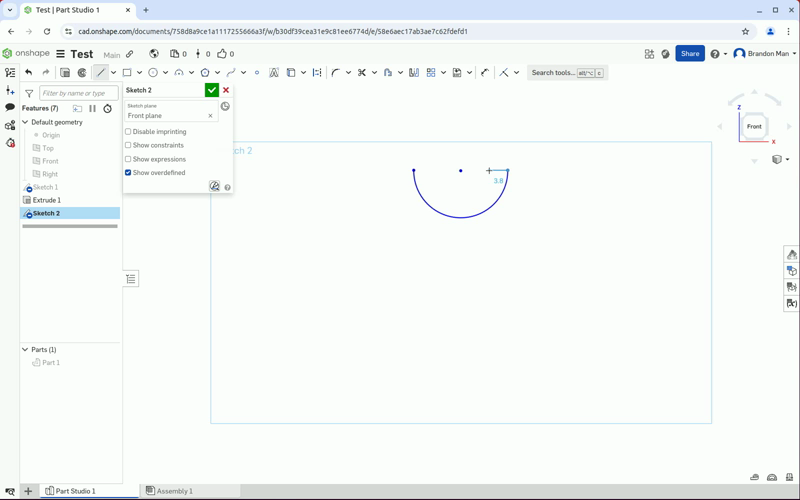
key_up(shift)
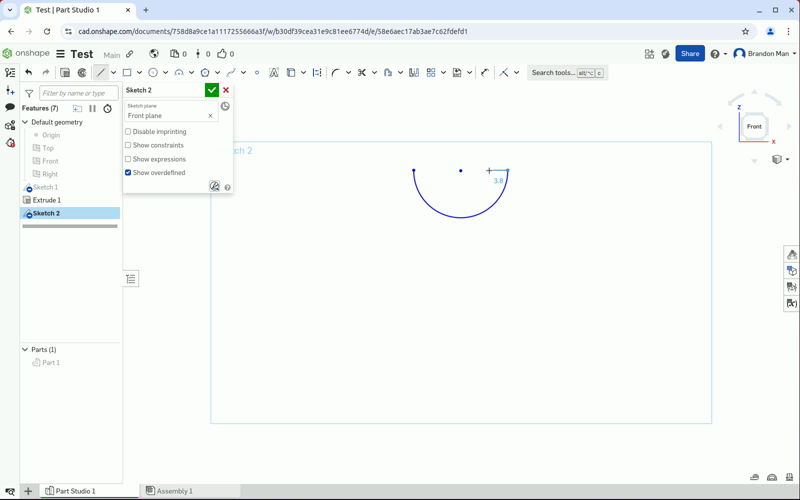
key(esc)
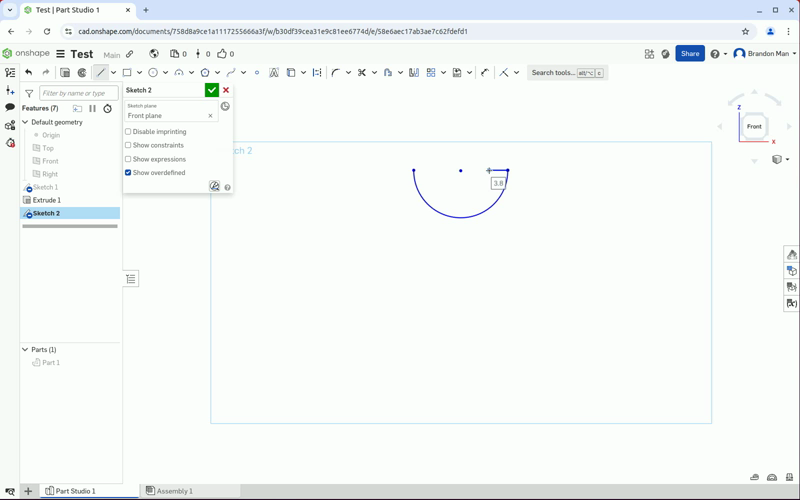
key(a)
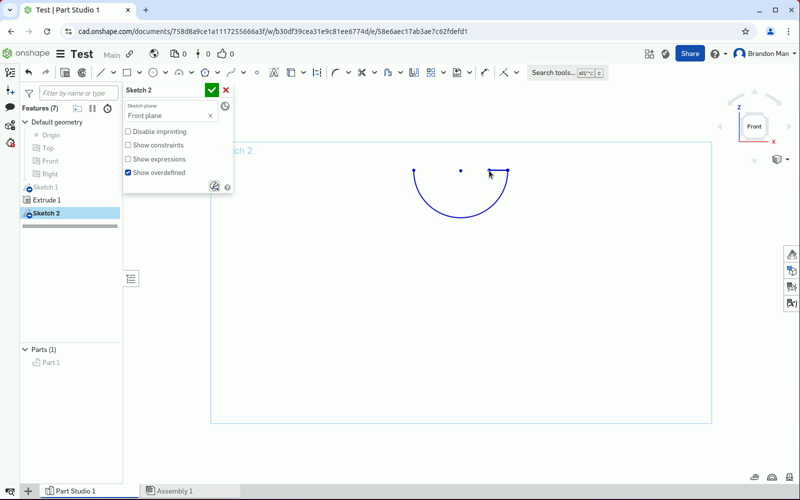
mouse_move(489, 170)
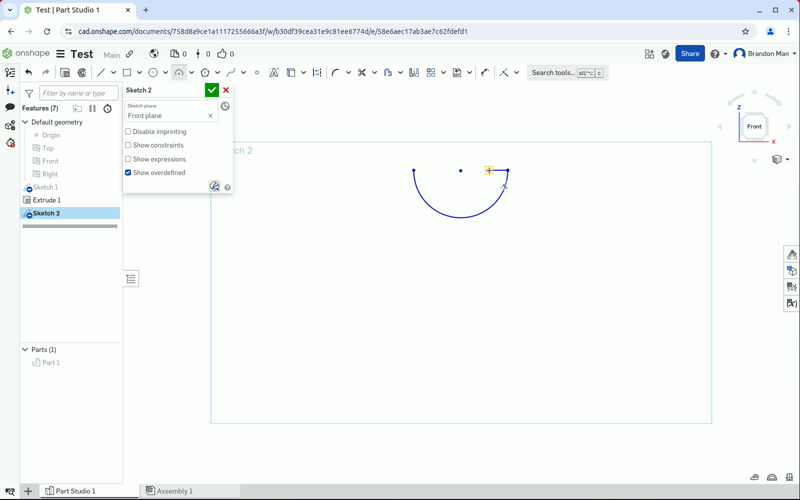
click(489, 170)
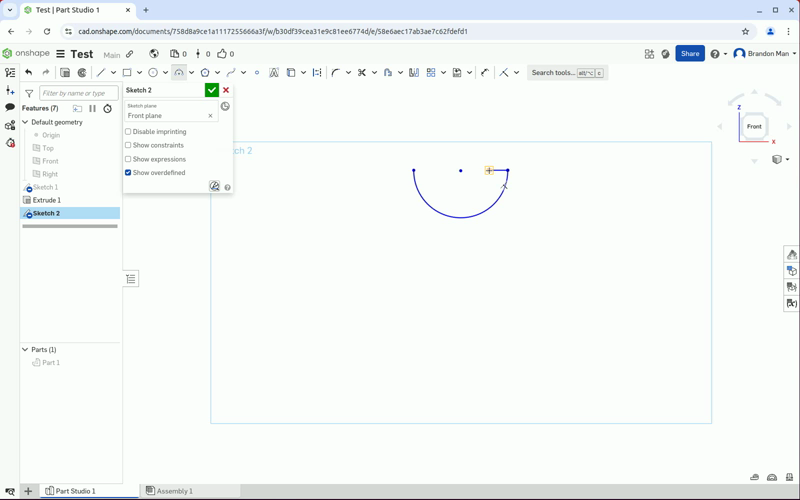
key_down(shift)
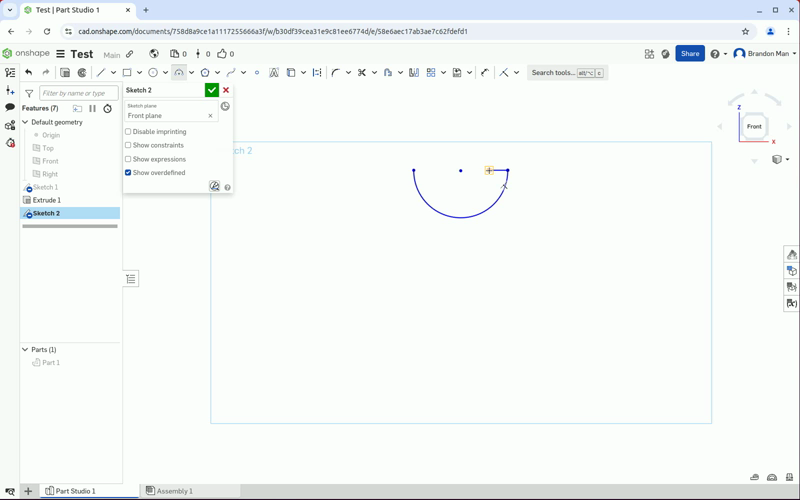
mouse_move(432, 170)
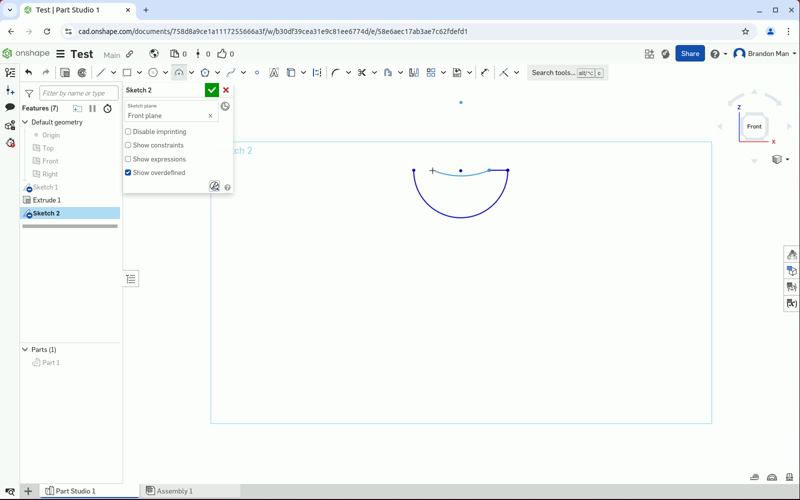
click(432, 170)
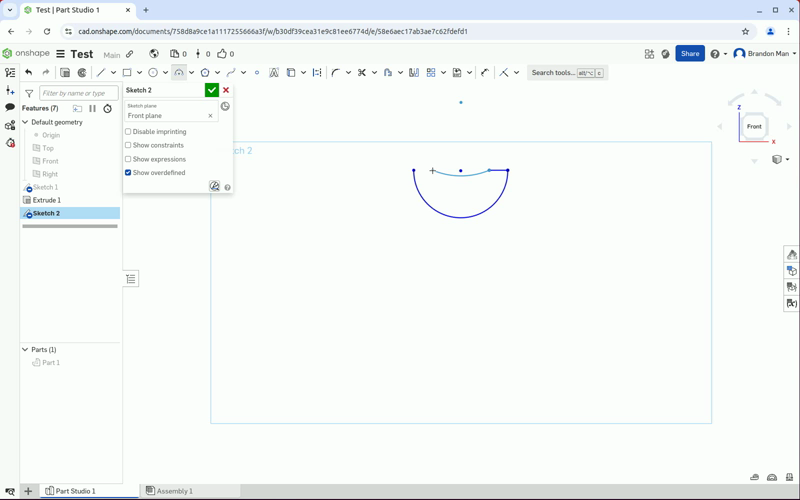
mouse_move(461, 198)
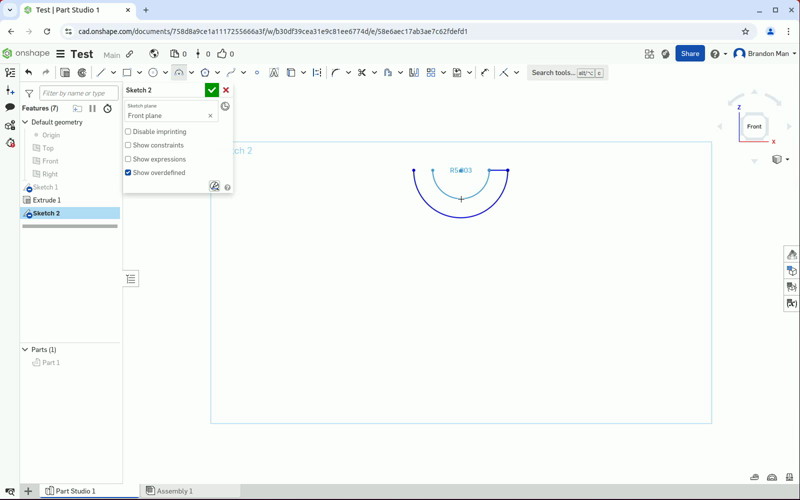
click(461, 198)
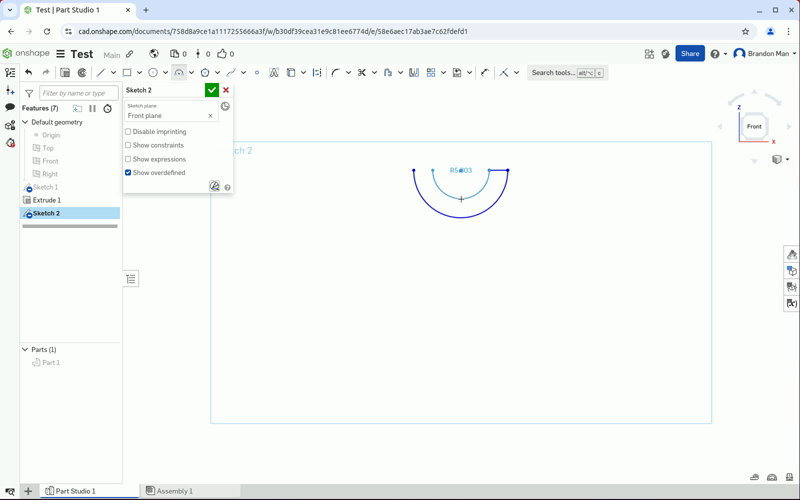
key_up(shift)
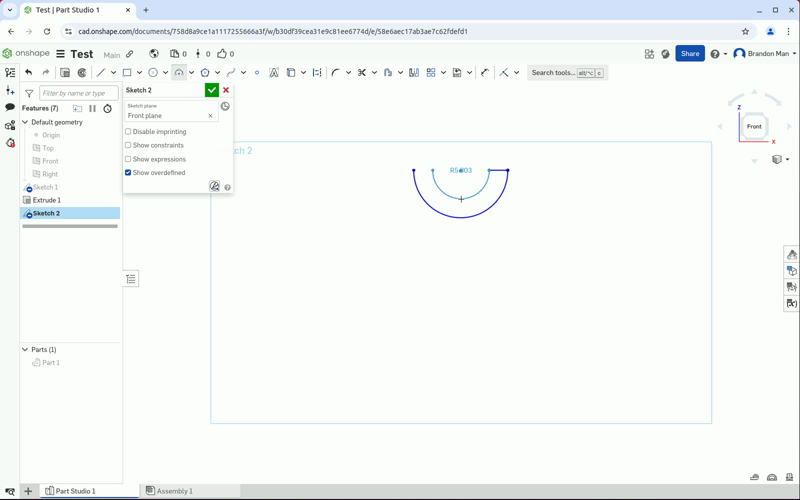
key(esc)
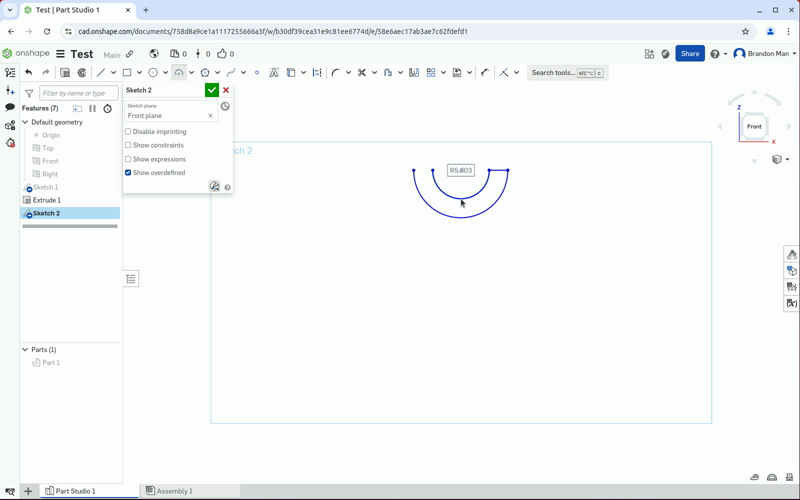
key(l)
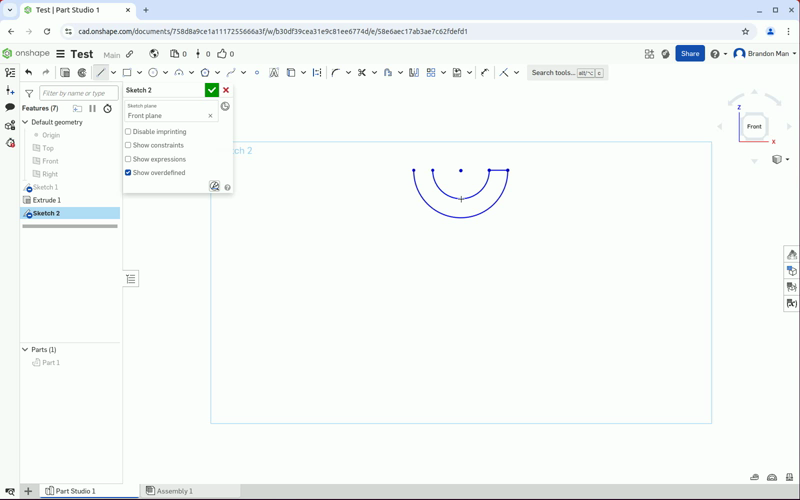
mouse_move(432, 170)
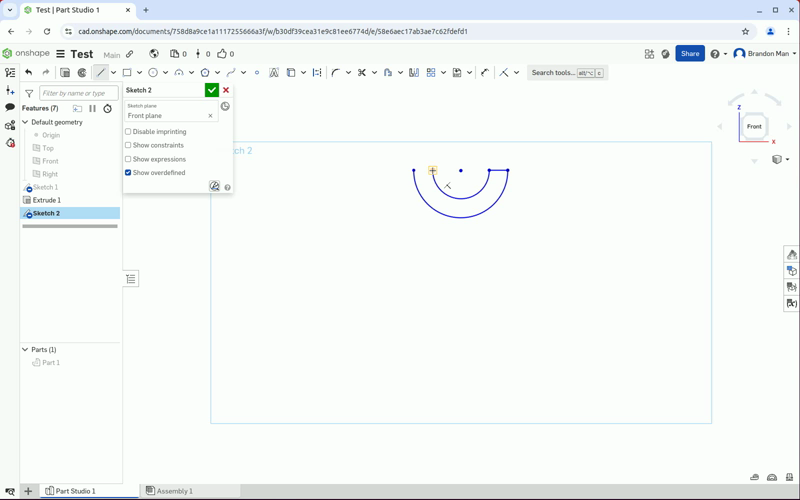
click(432, 170)
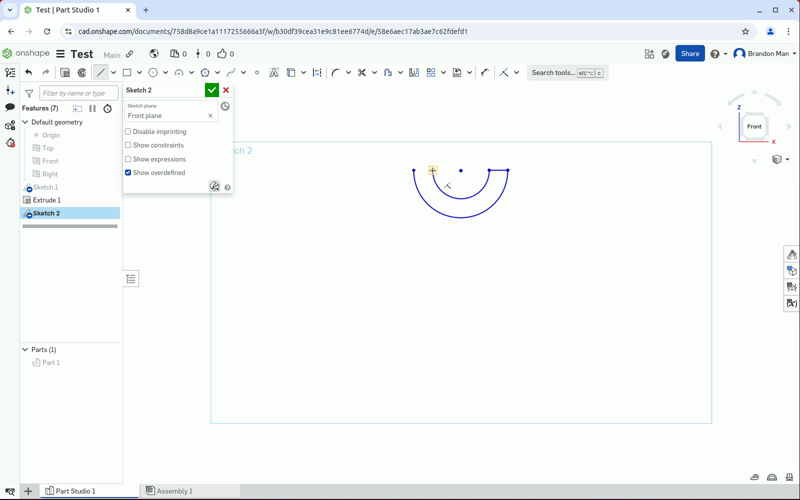
mouse_move(462, 170)
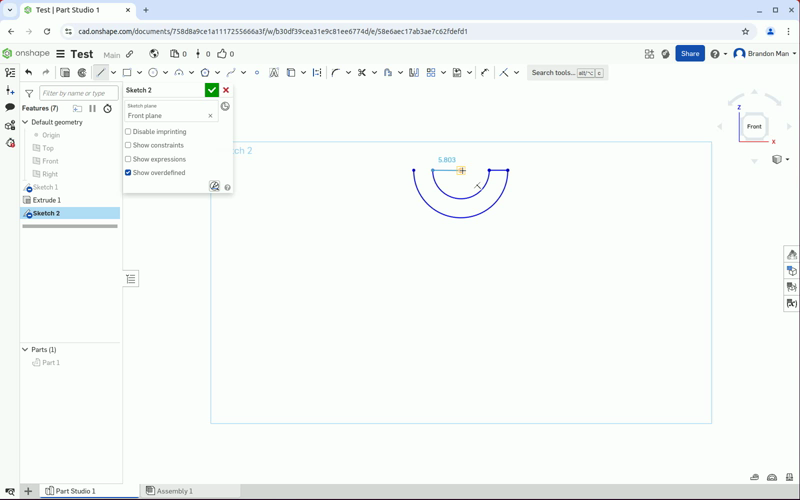
key_down(shift)
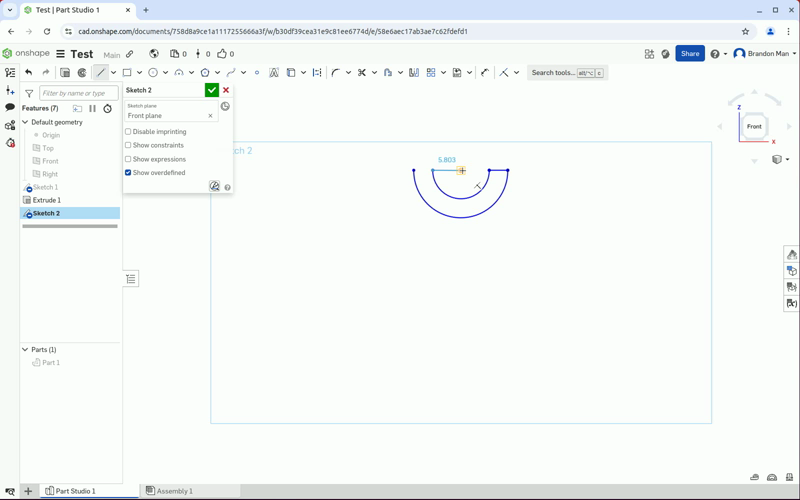
mouse_move(413, 170)
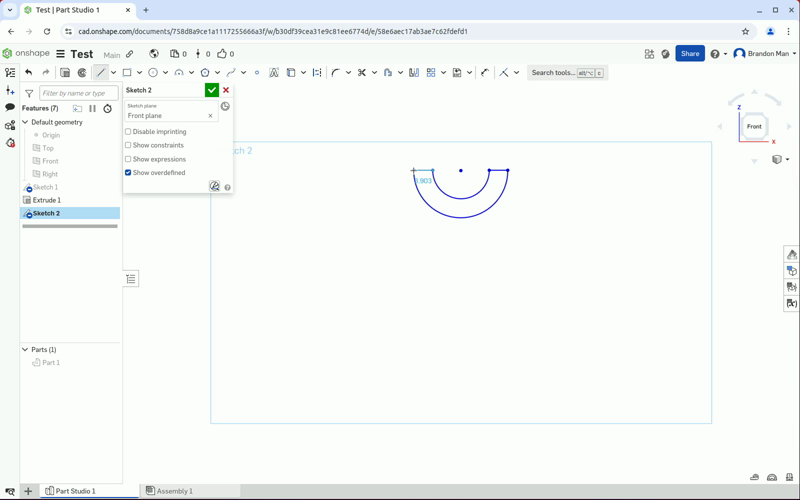
key_up(shift)
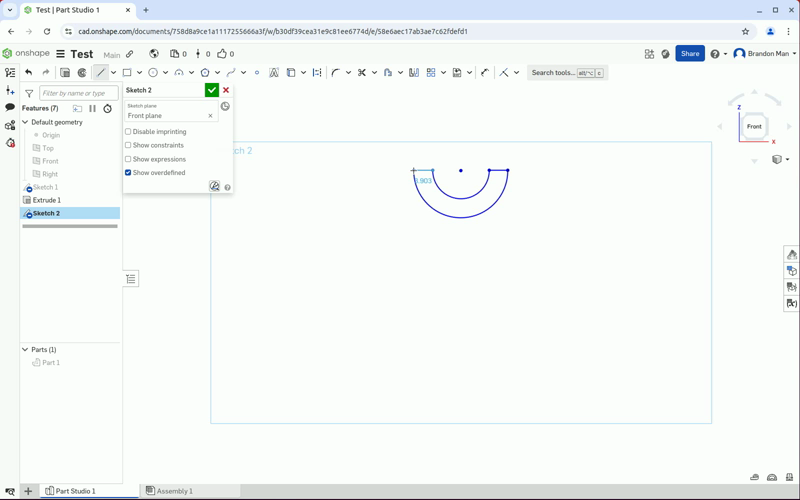
click(413, 170)
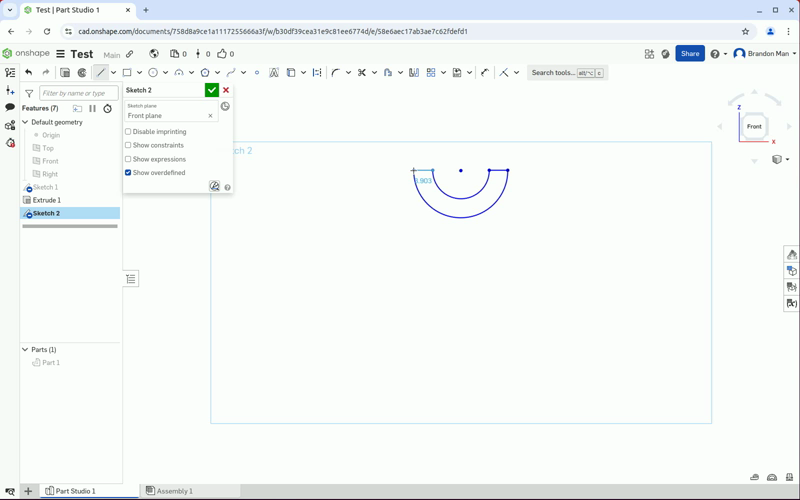
key(esc)
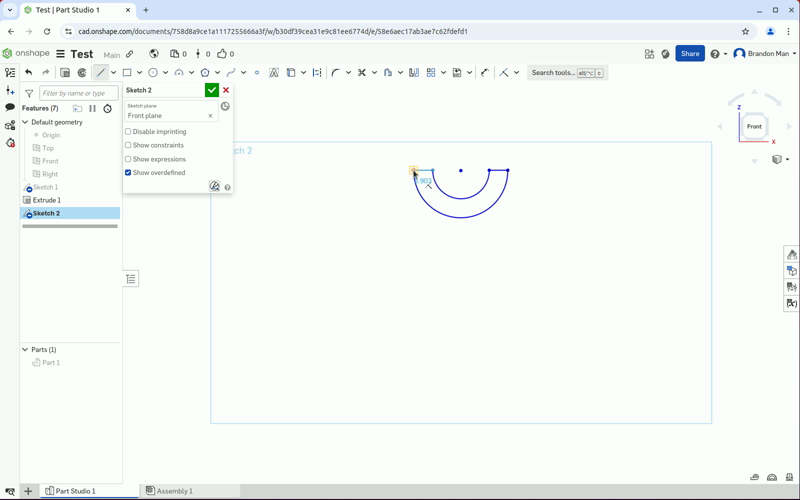
mouse_move(460, 172)
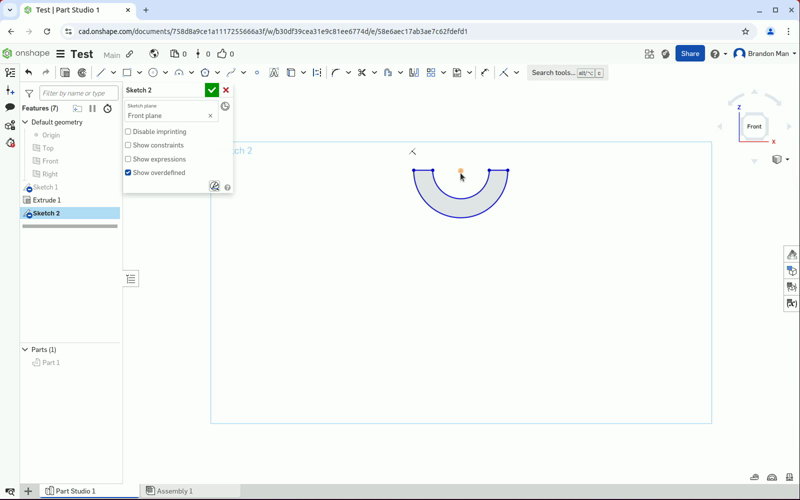
scroll(6)
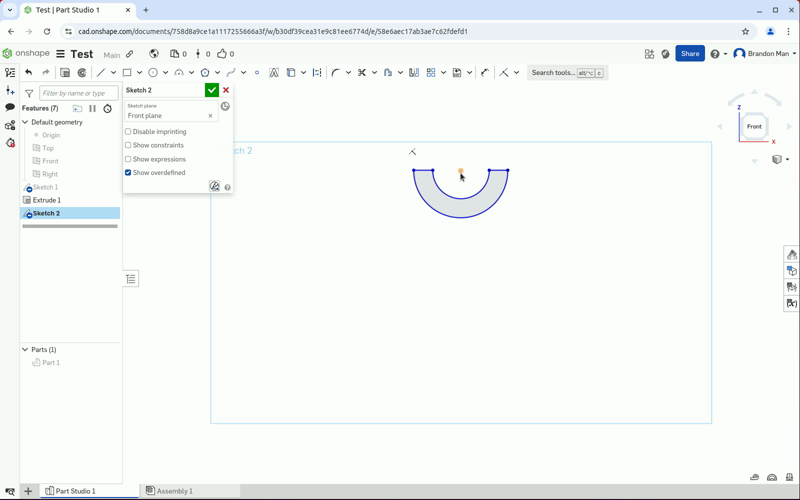
scroll(6)
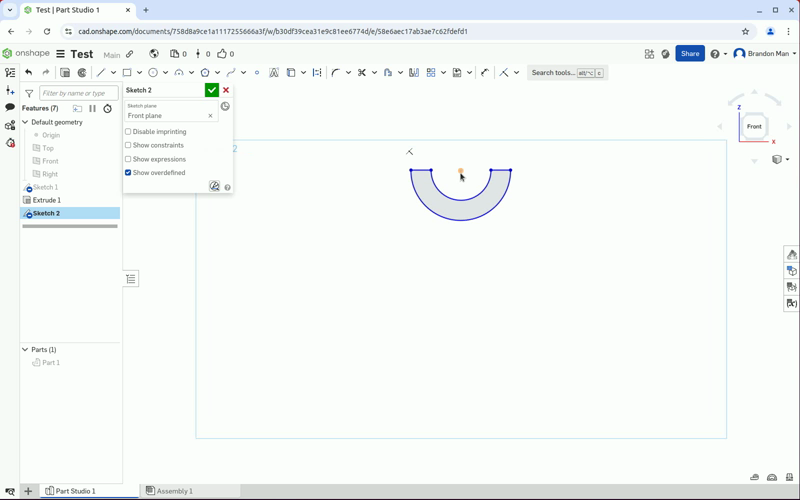
scroll(6)
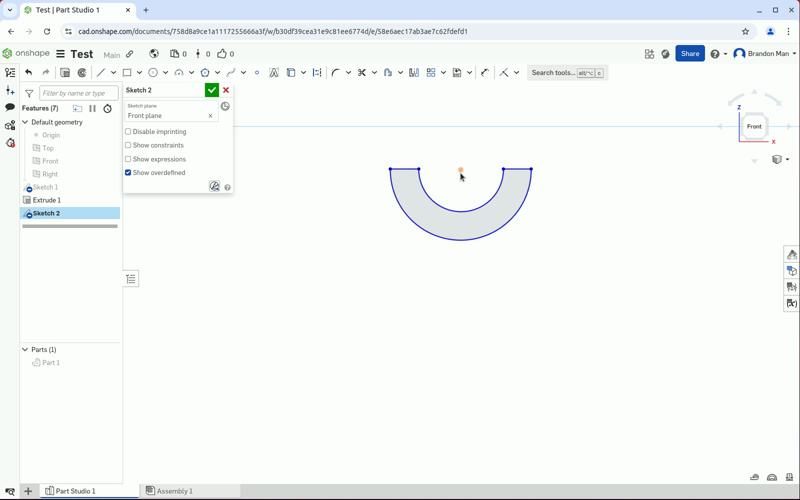
scroll(6)
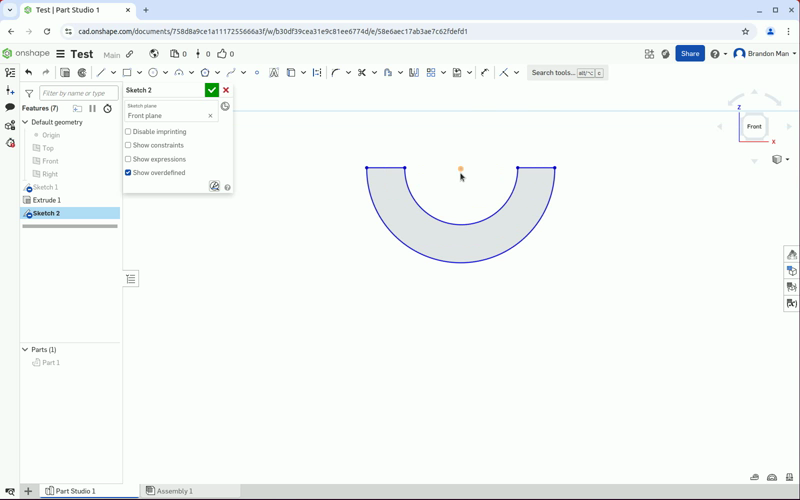
scroll(6)
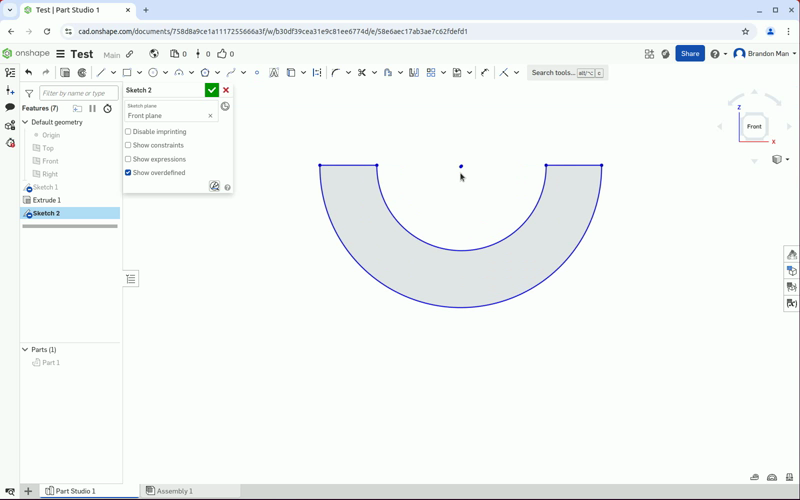
scroll(6)
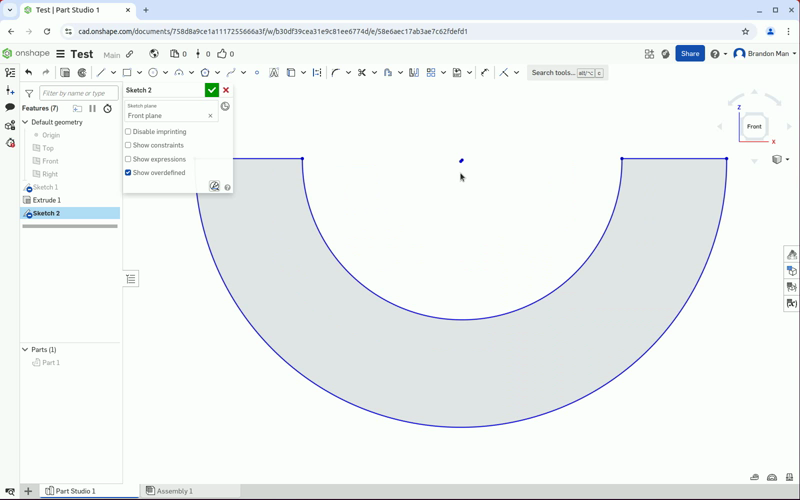
scroll(6)
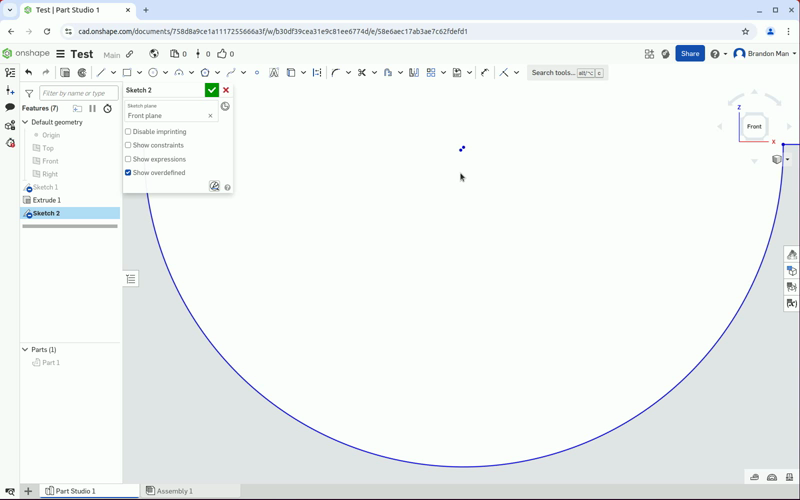
click(460, 172)
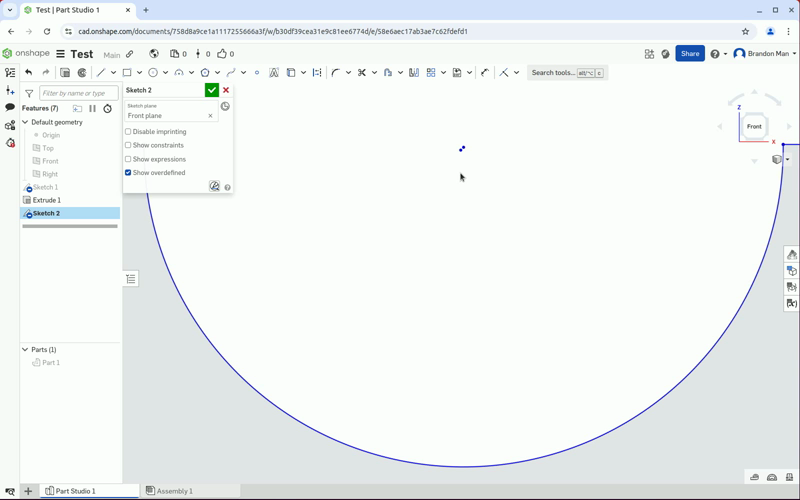
scroll(-6)
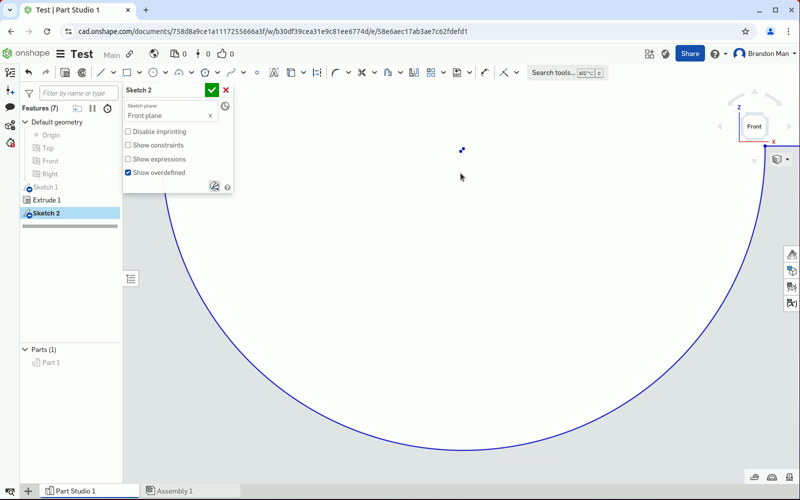
scroll(-6)
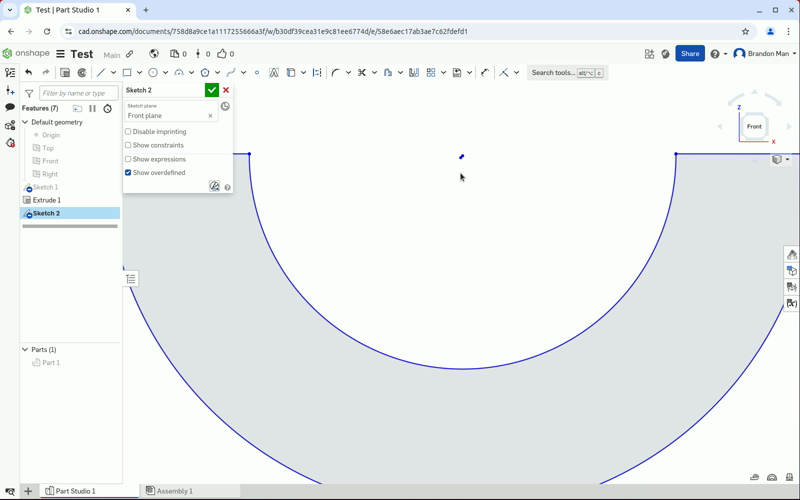
scroll(-6)
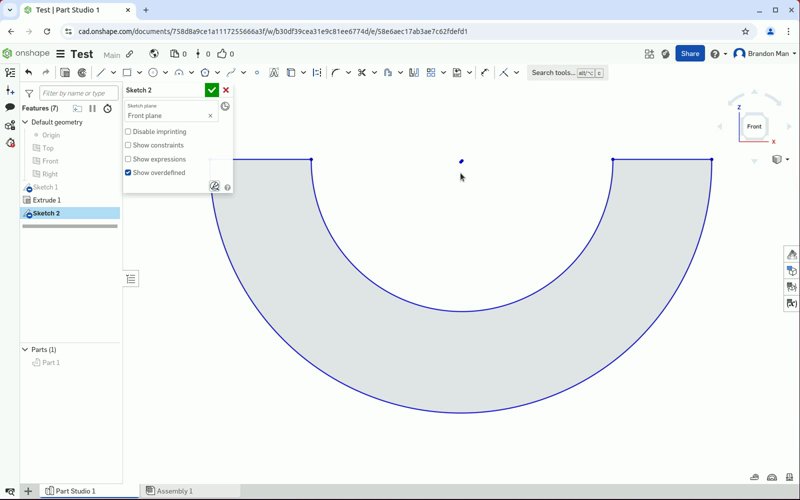
scroll(-6)
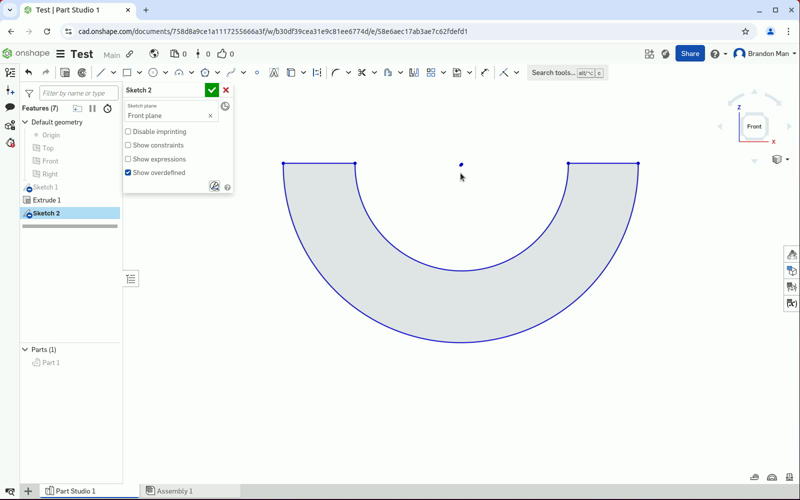
scroll(-6)
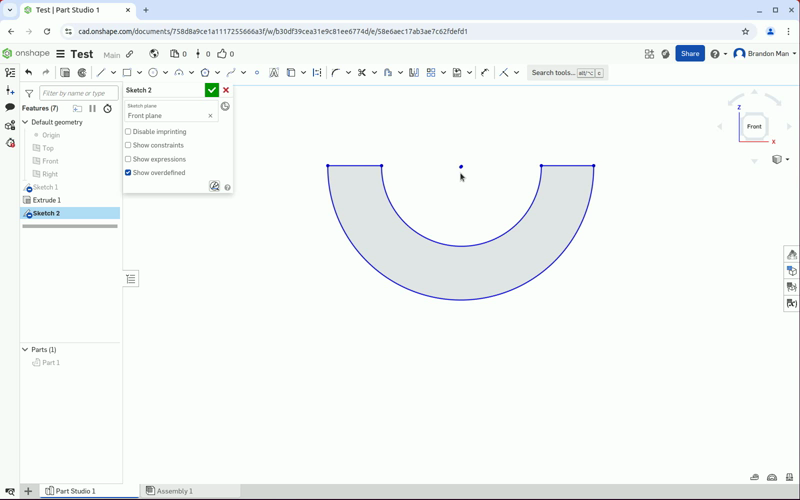
scroll(-6)
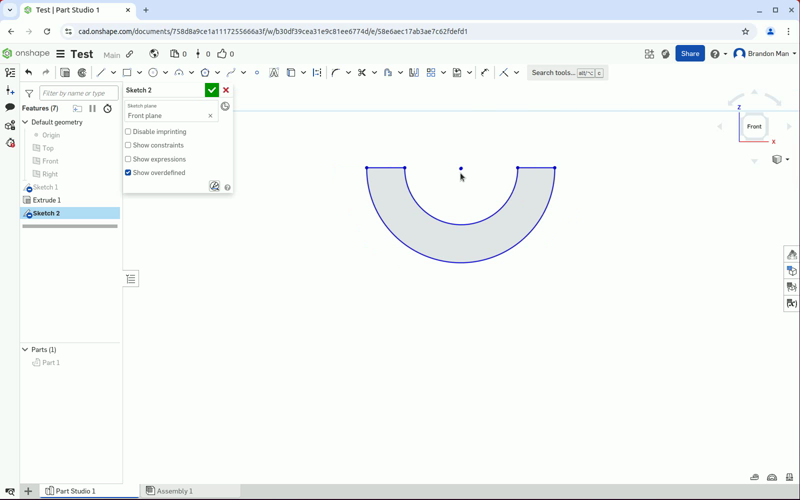
scroll(-6)
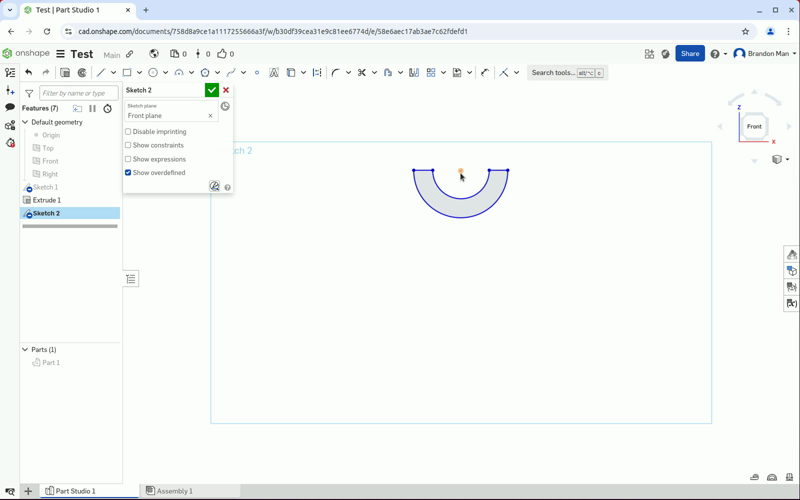
mouse_move(73, 352)
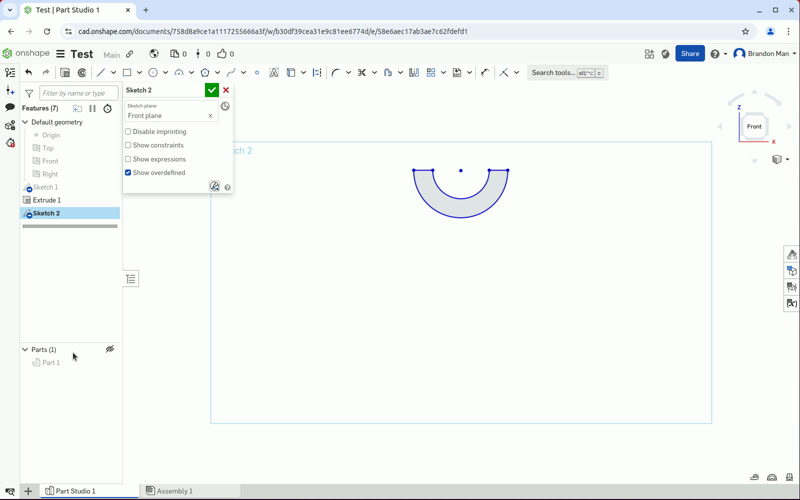
key(shift+y)
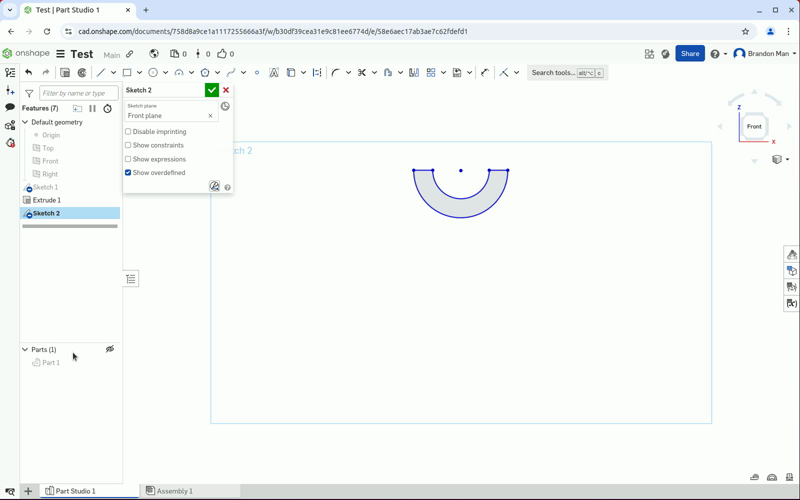
key(shift+e)
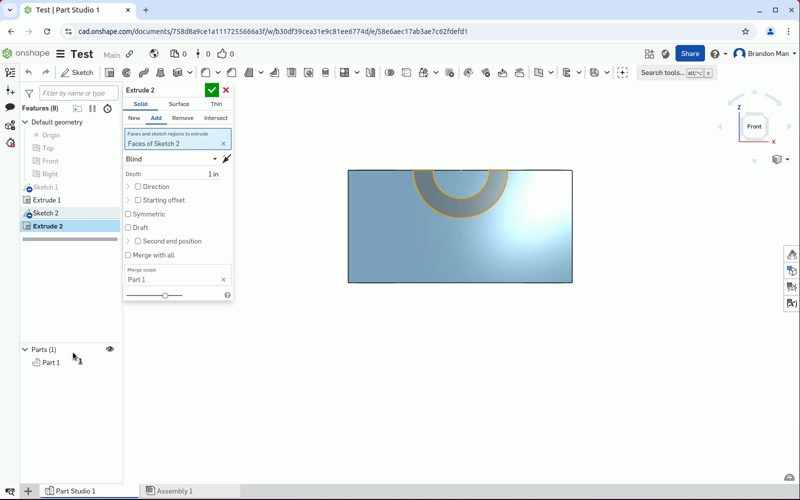
mouse_move(143, 106)
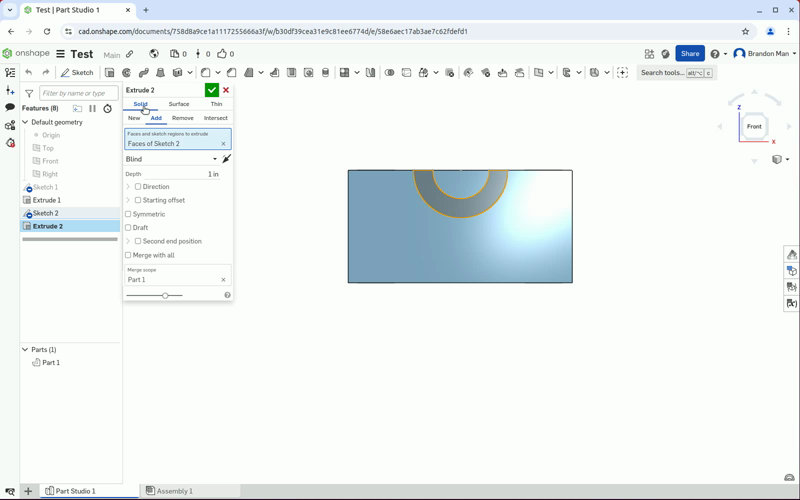
click(143, 106)
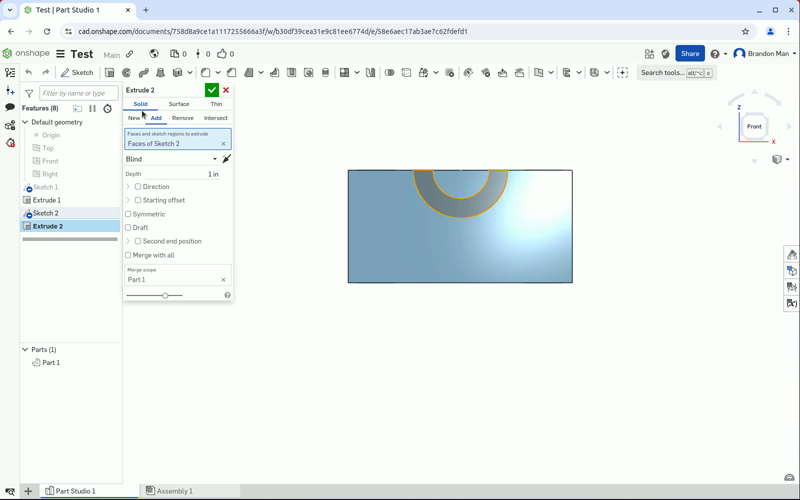
mouse_move(137, 120)
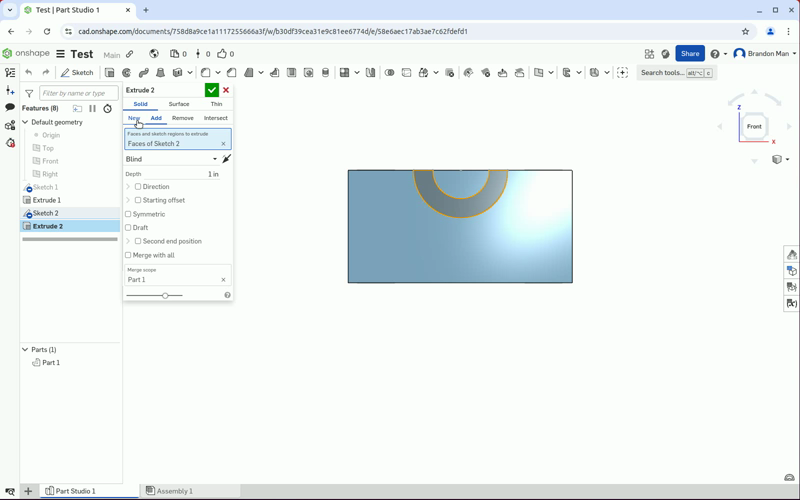
click(137, 120)
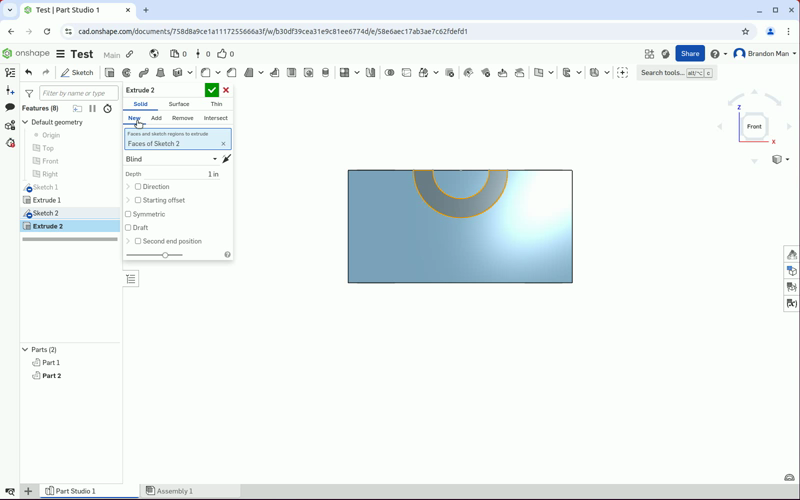
key(tab, 4)
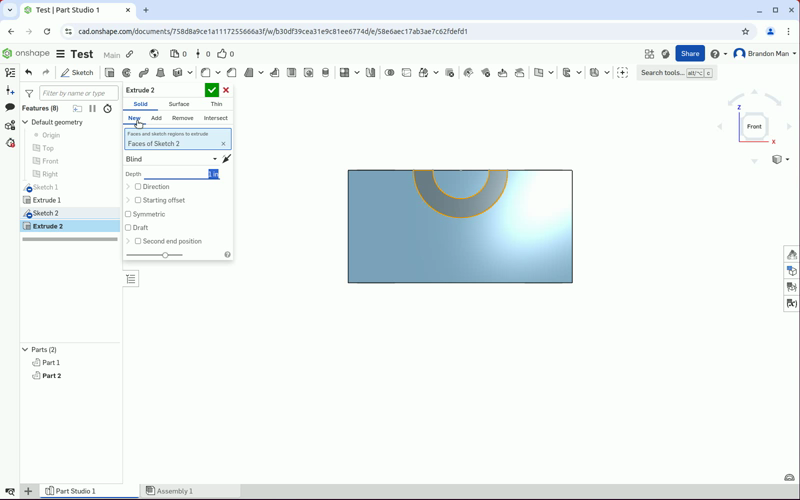
text(30.81)
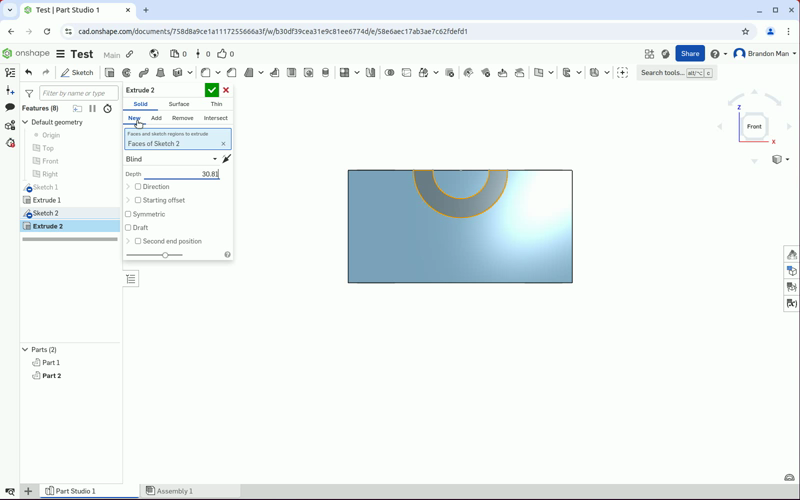
key(tab, 3)
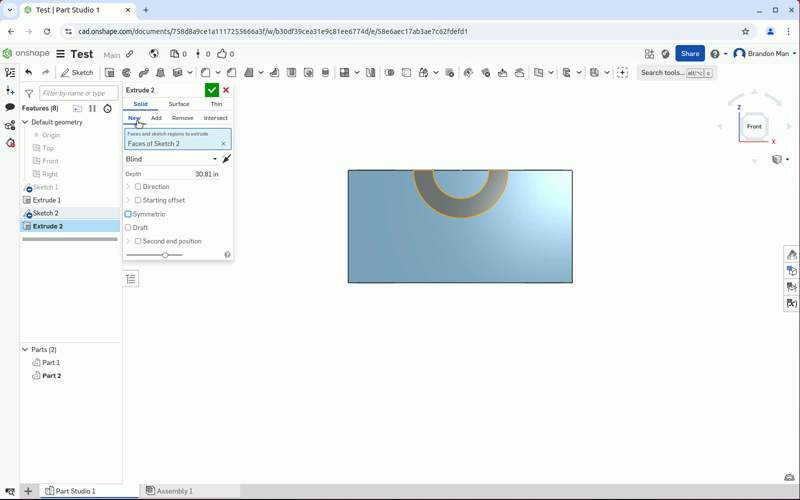
key(space)
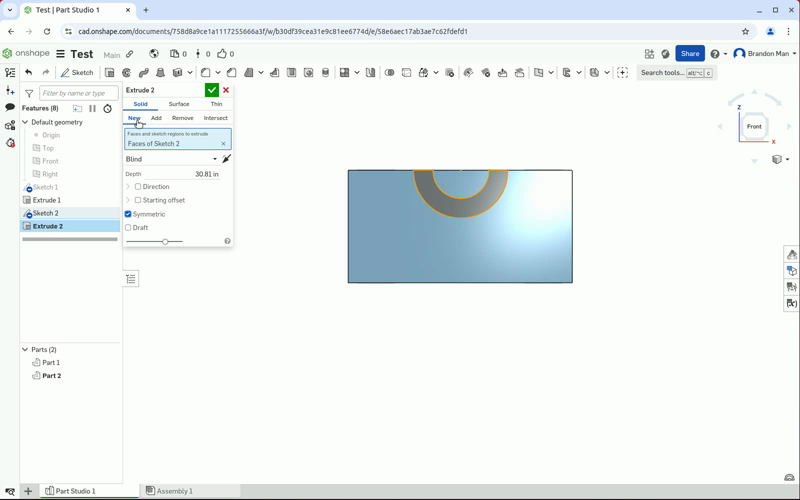
key(enter)
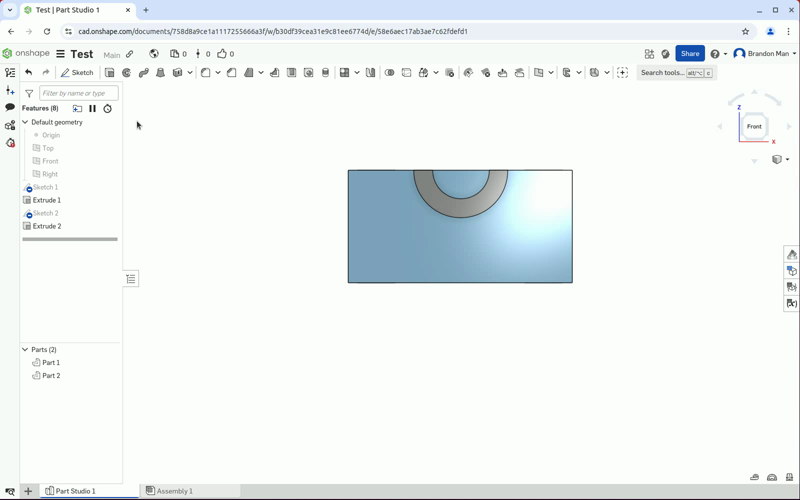
key(shift+h)
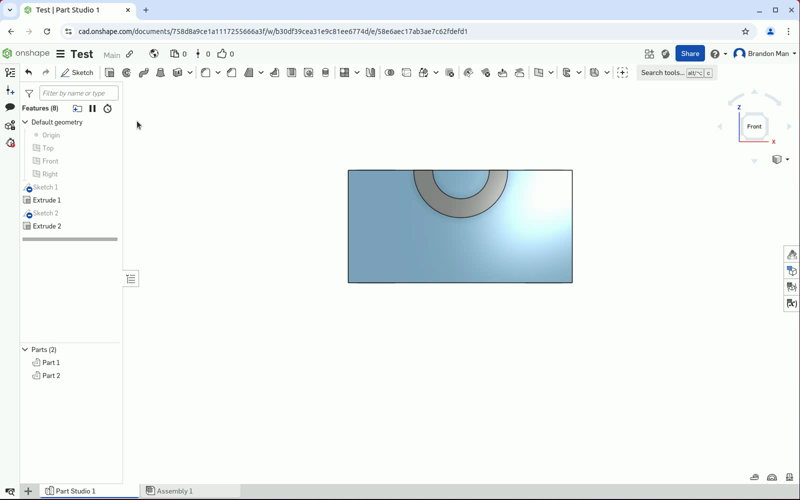
key(shift+h)
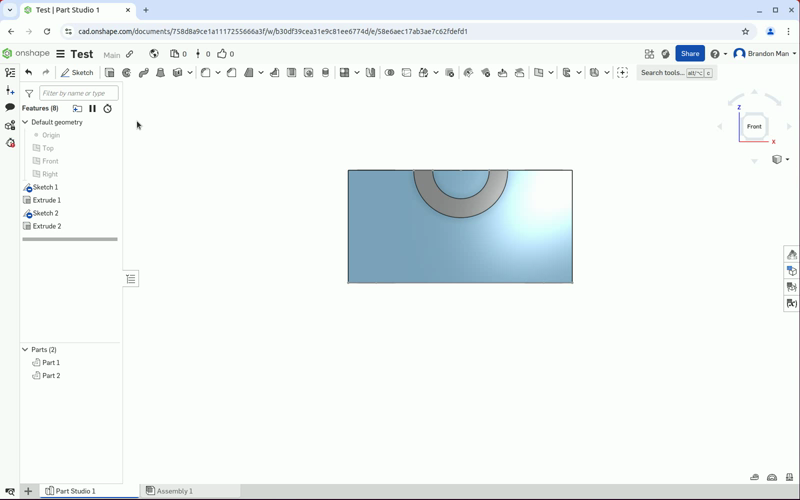
key(shift+7)
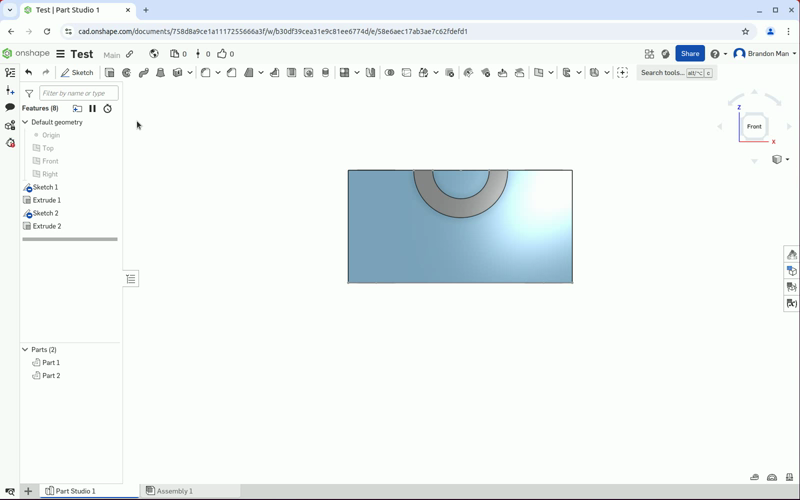
key(left, 2)
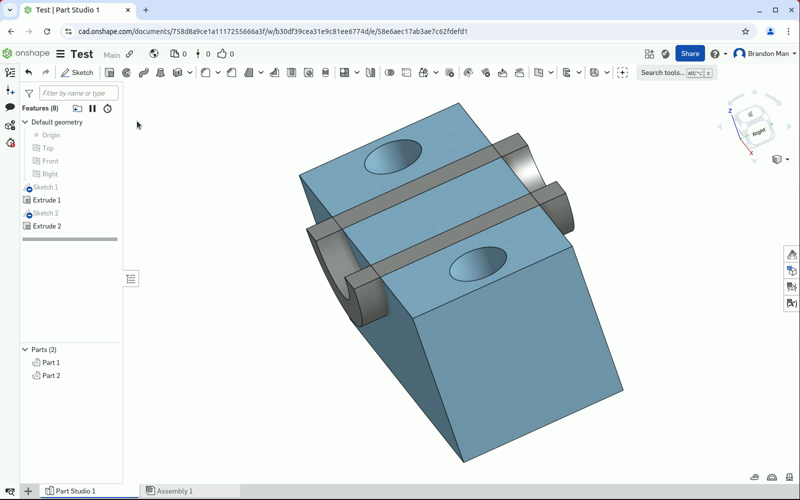
key(down, 2)
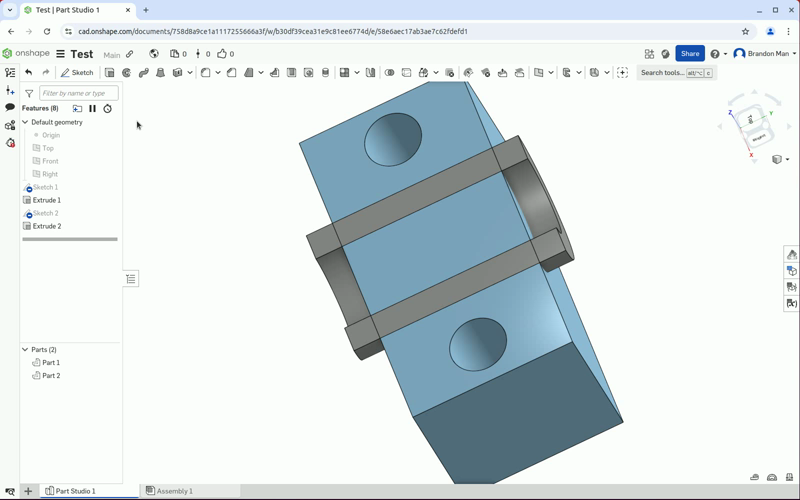
key(up, 2)
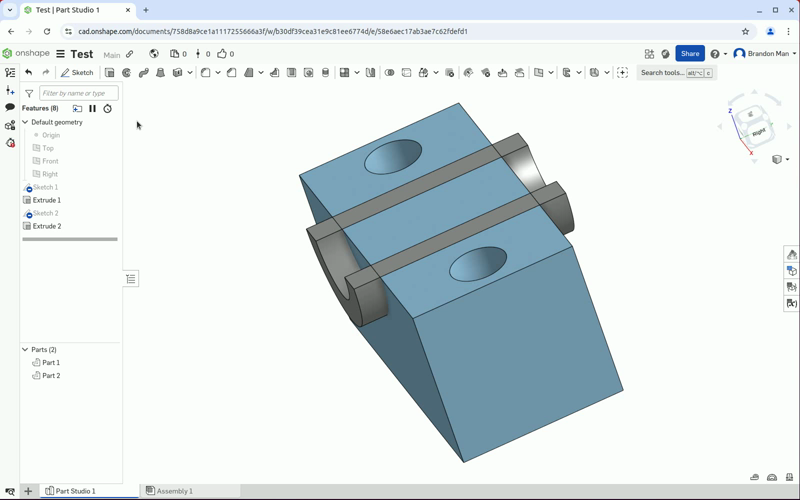
key(right, 2)
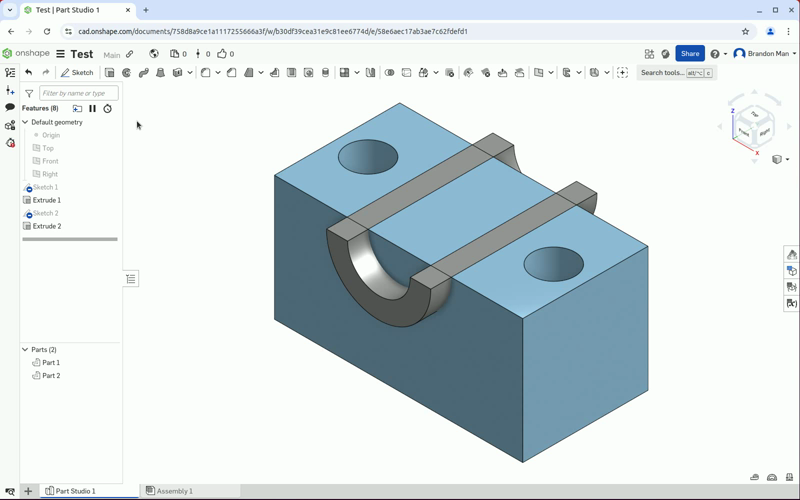
mouse_move(73, 189)
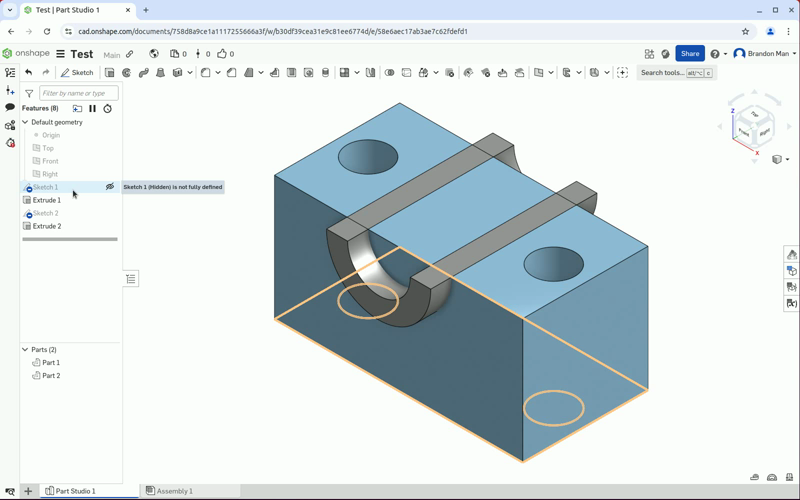
click(73, 189)